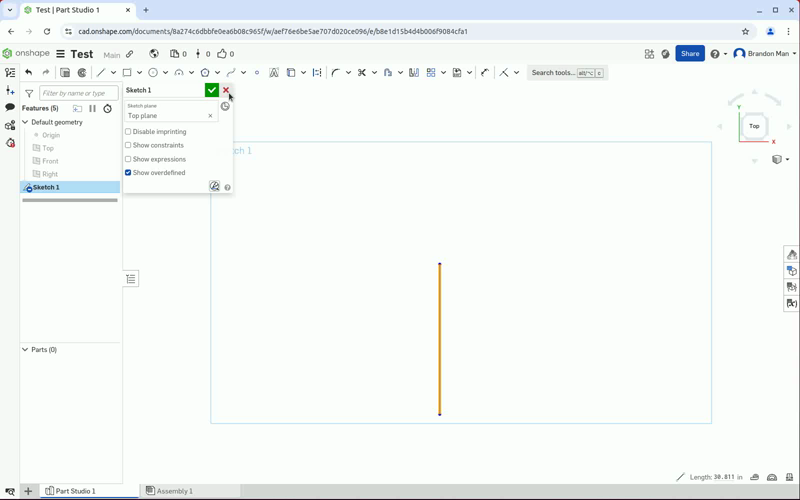
key(shift+h)
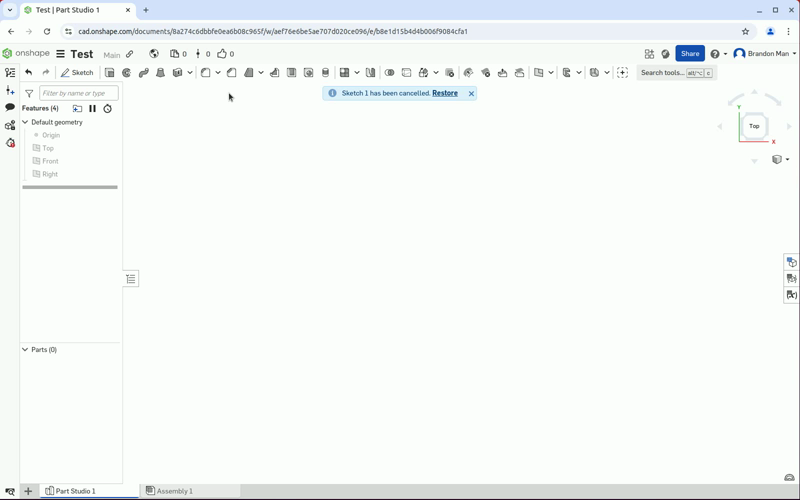
mouse_move(73, 352)
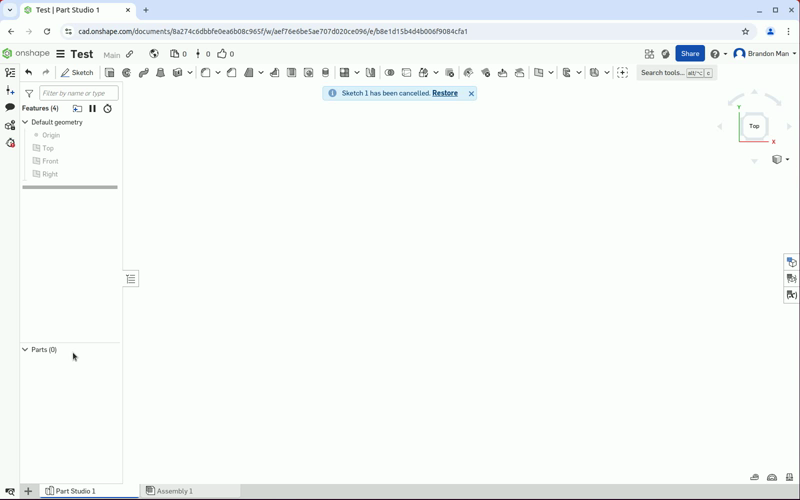
key(y)
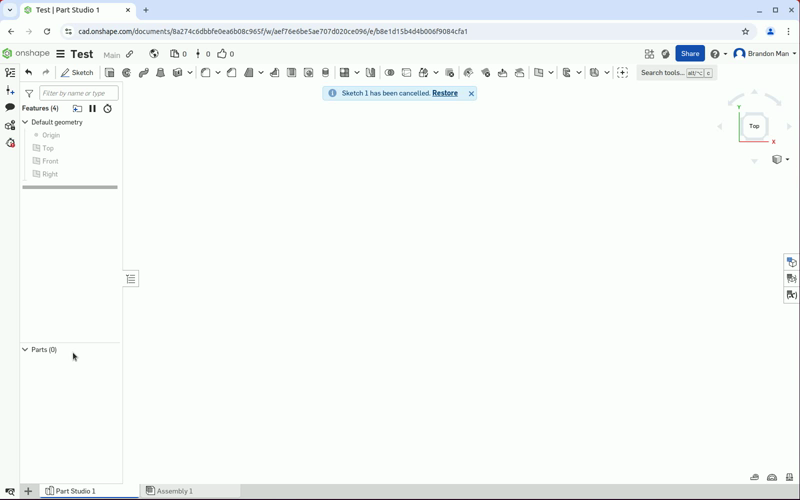
key(shift+p)
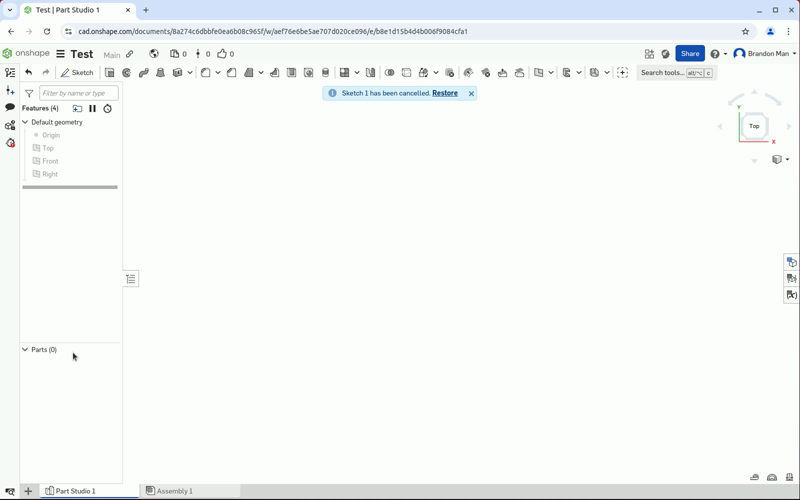
key(space)
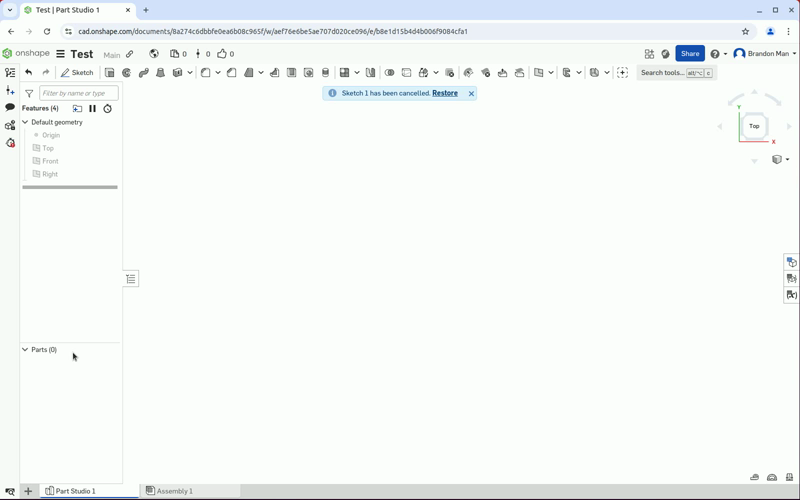
key_down(shift)
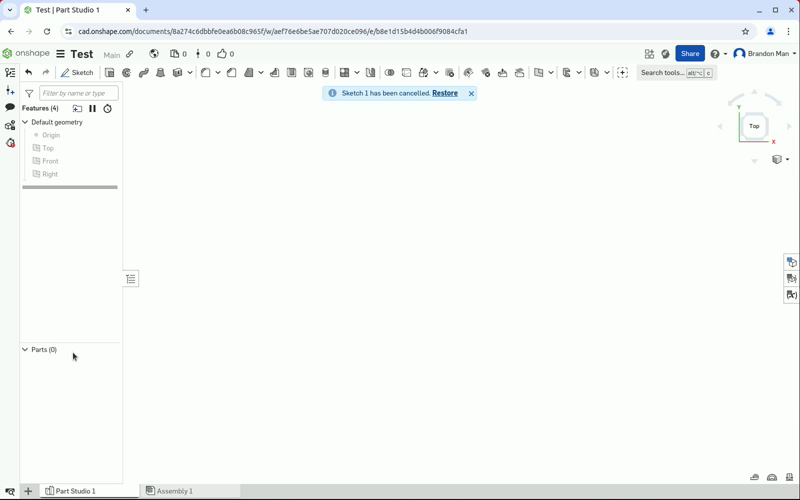
key(up)
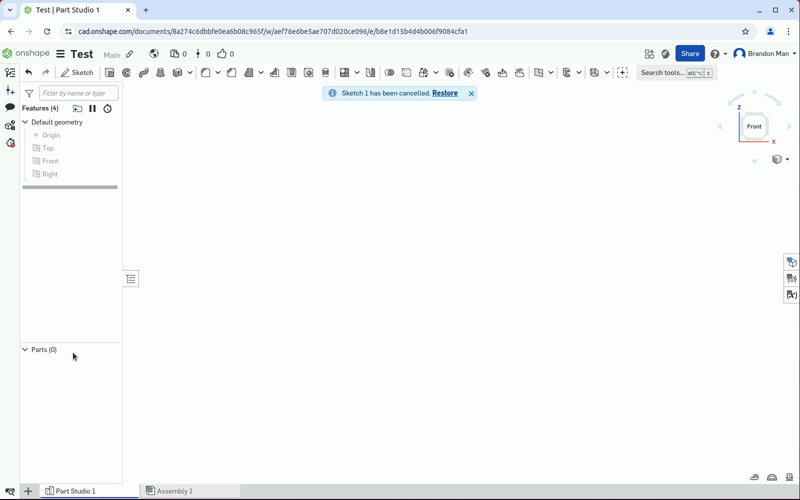
key_up(shift)
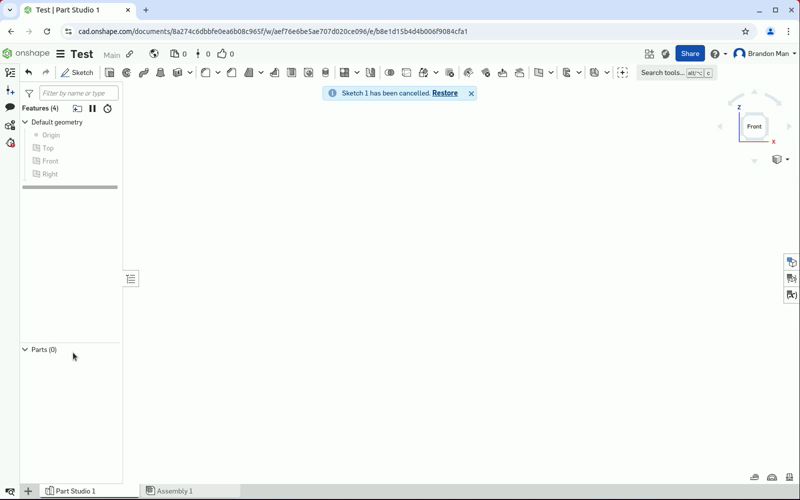
mouse_move(73, 352)
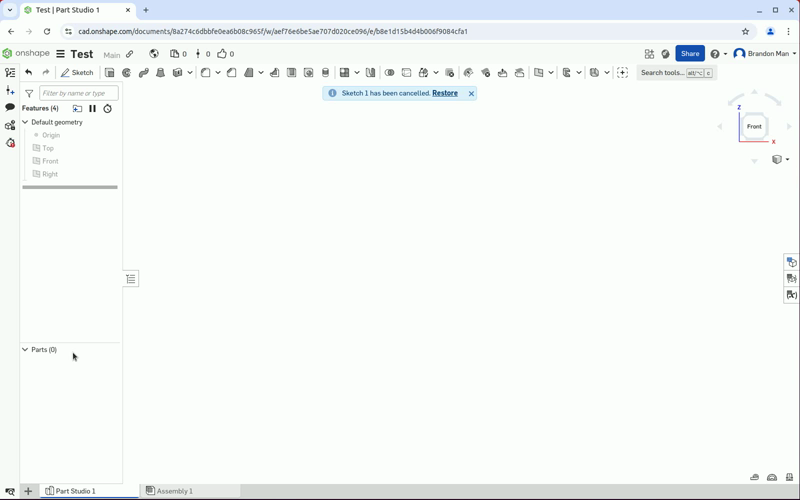
key(shift+y)
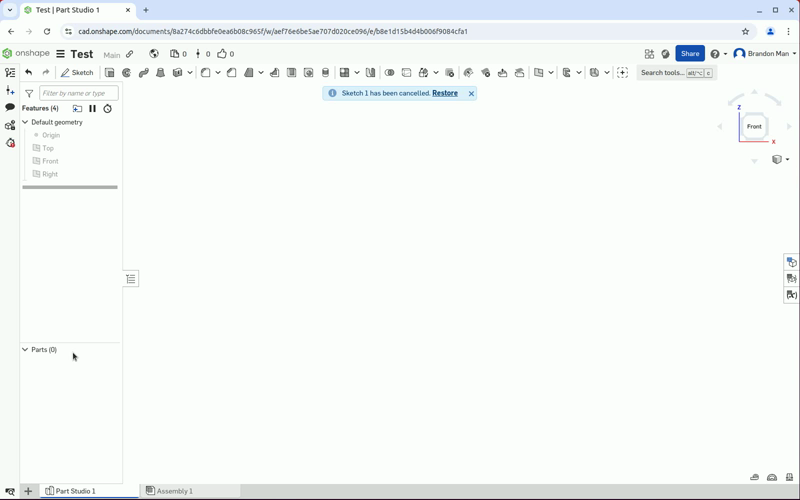
key(shift+s)
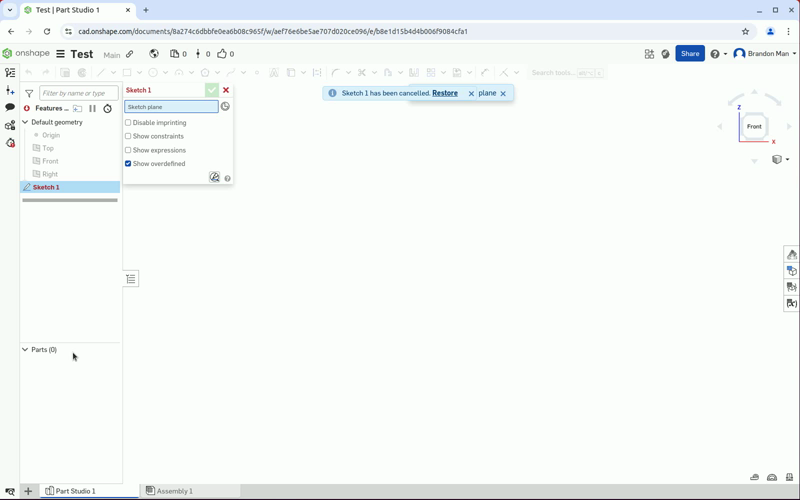
mouse_move(73, 163)
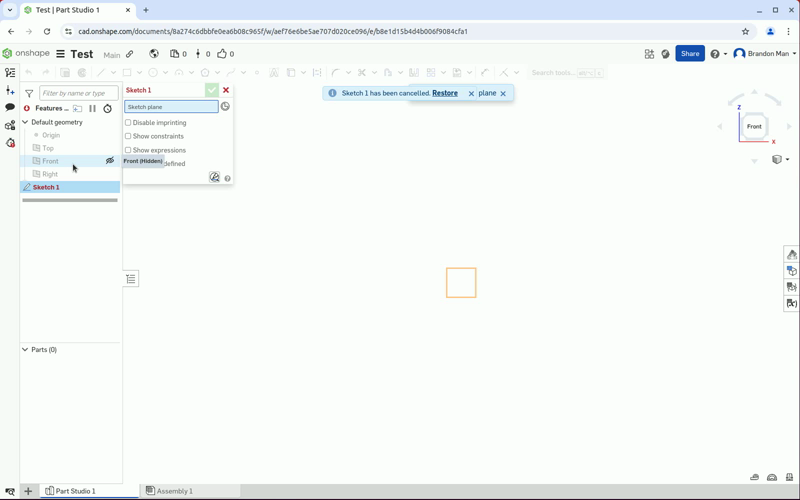
click(73, 163)
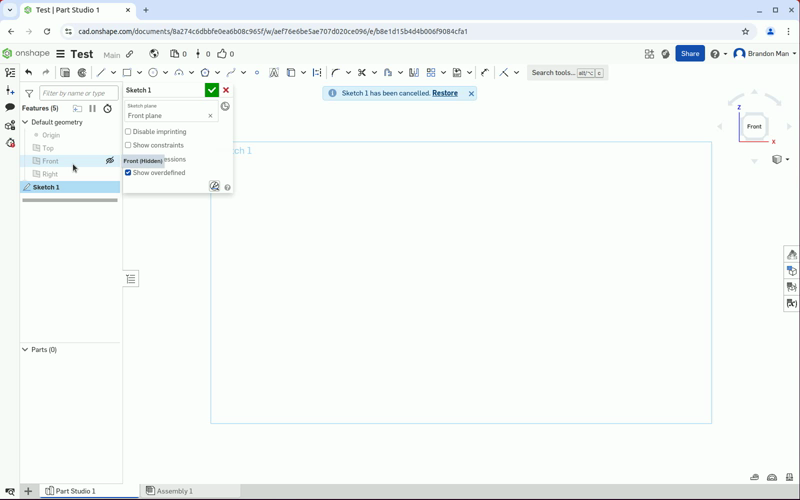
mouse_move(73, 352)
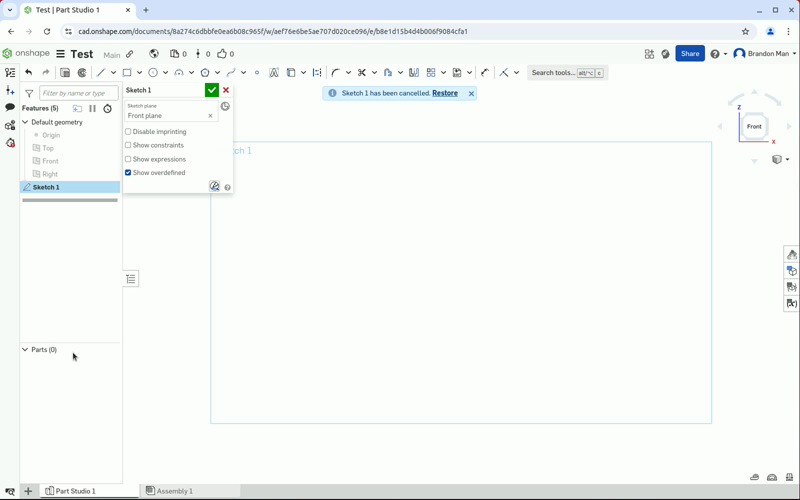
key(y)
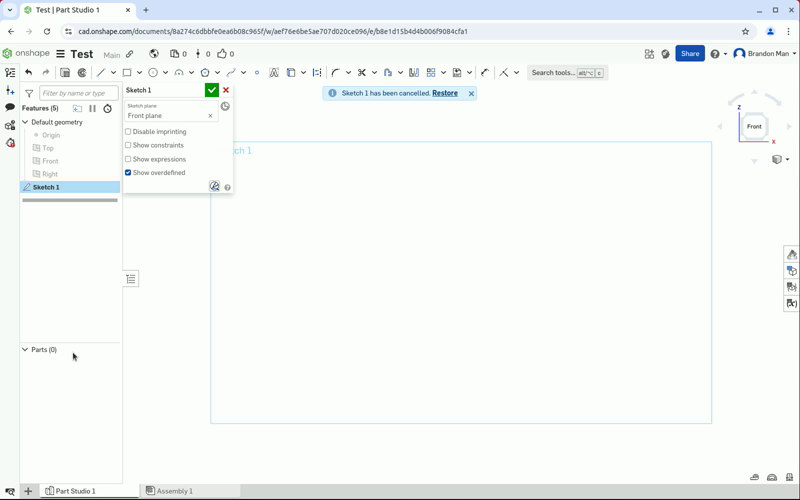
key(l)
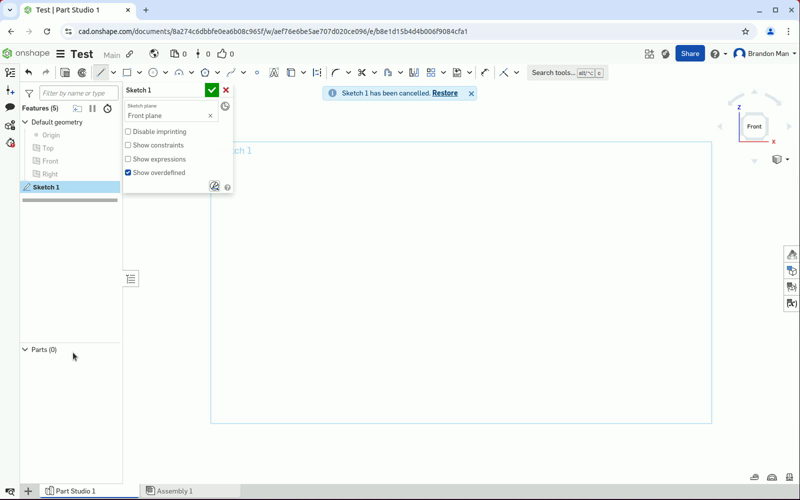
key_down(shift)
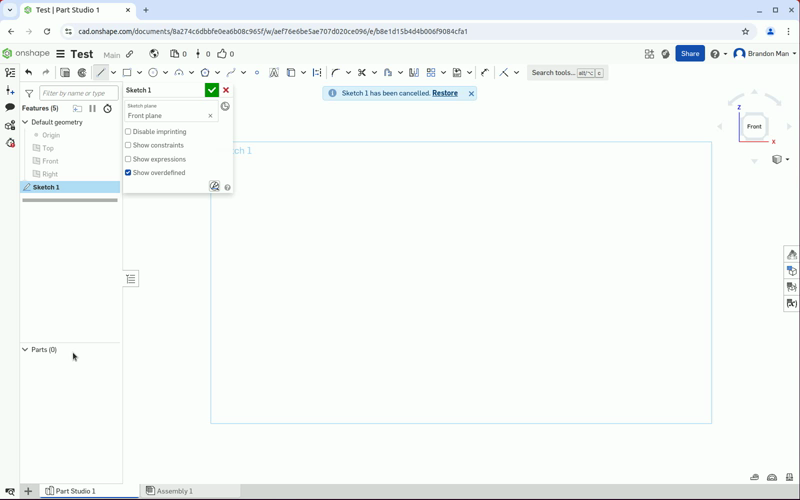
mouse_move(348, 234)
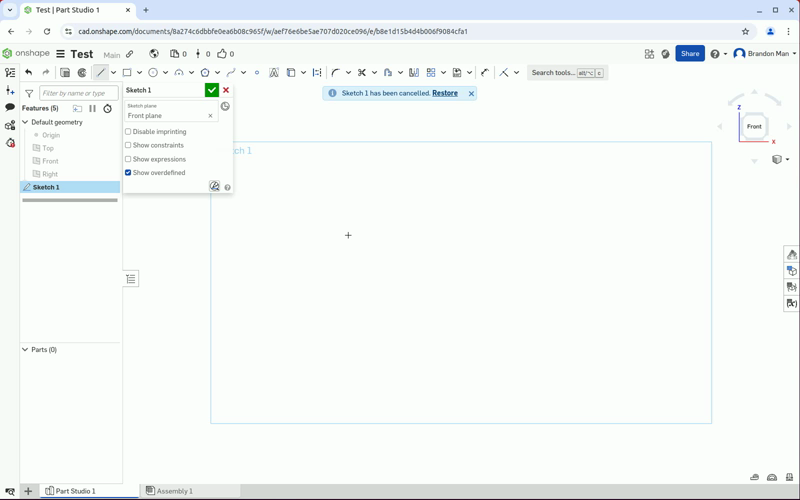
click(348, 234)
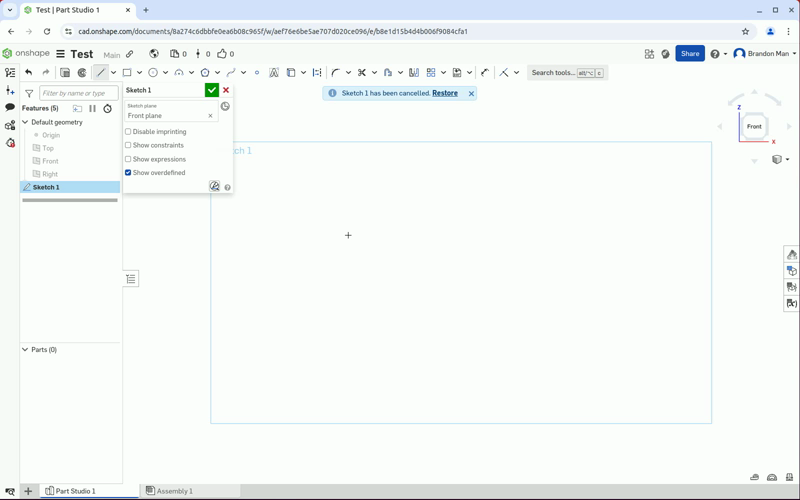
key_up(shift)
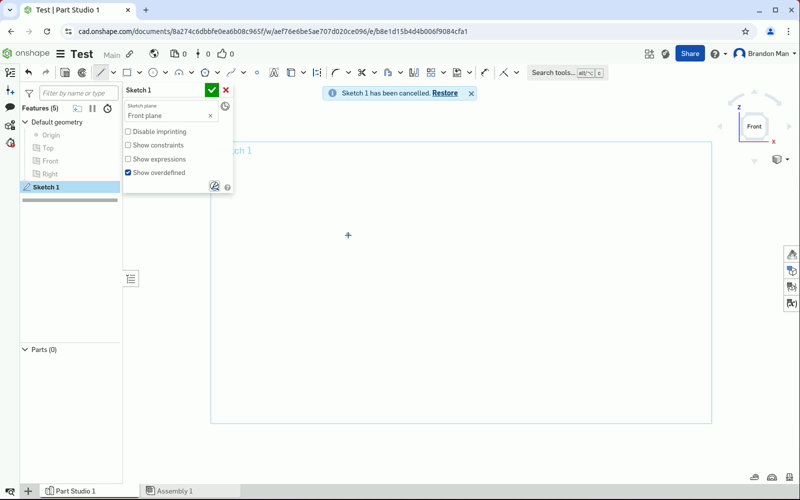
key_down(shift)
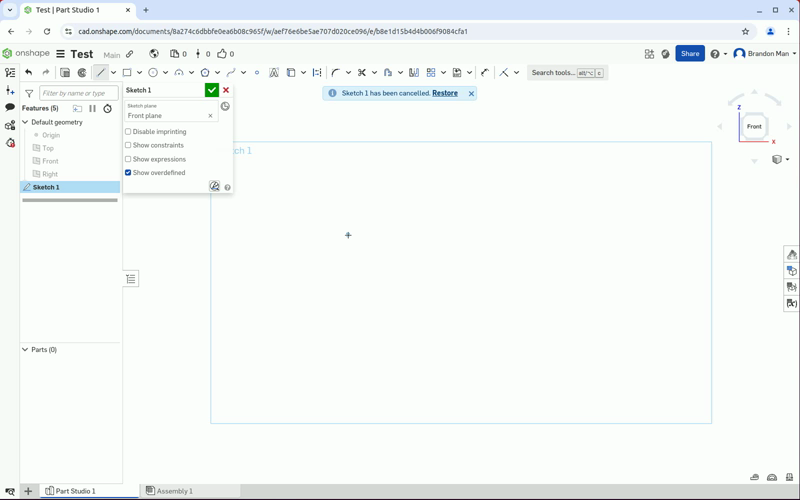
mouse_move(378, 234)
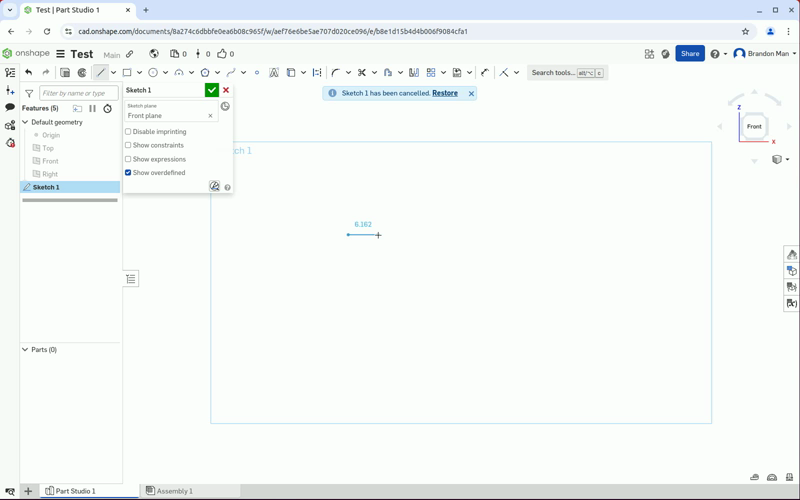
mouse_move(396, 234)
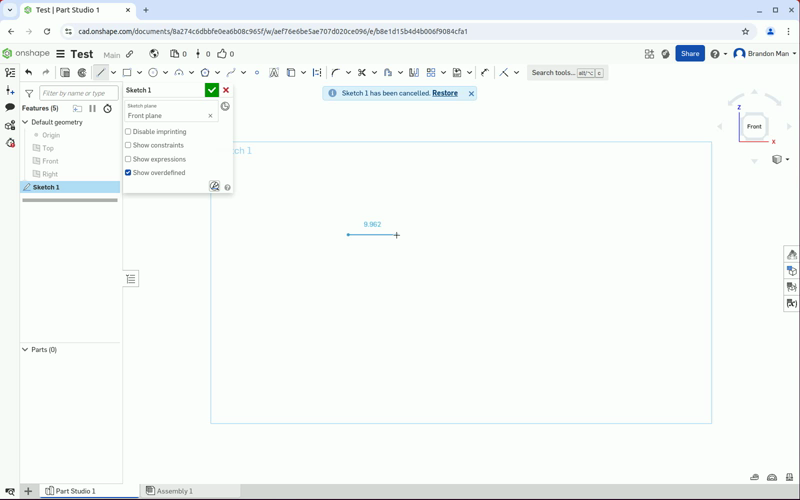
click(396, 234)
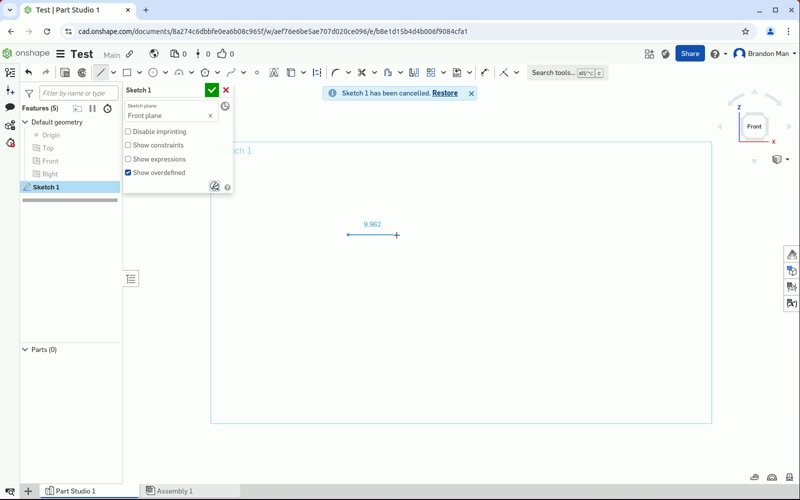
key_up(shift)
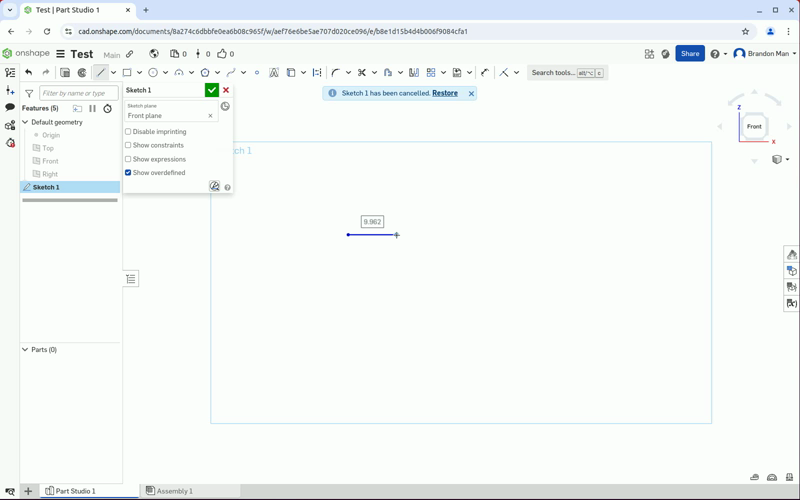
key_down(shift)
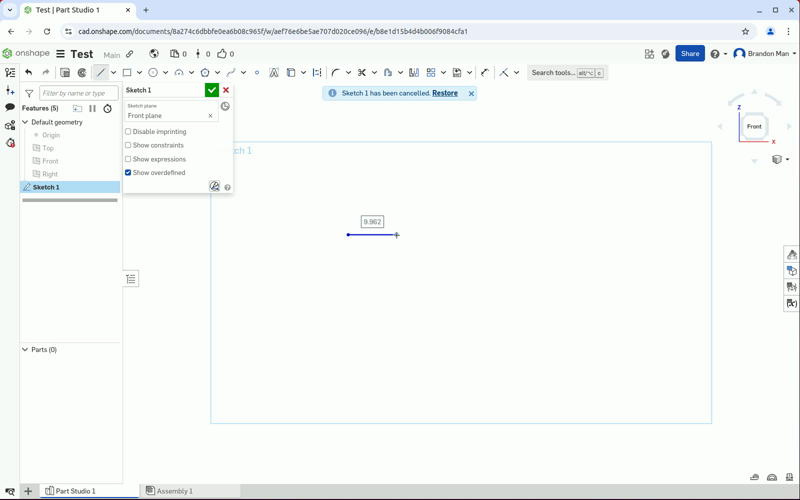
mouse_move(426, 234)
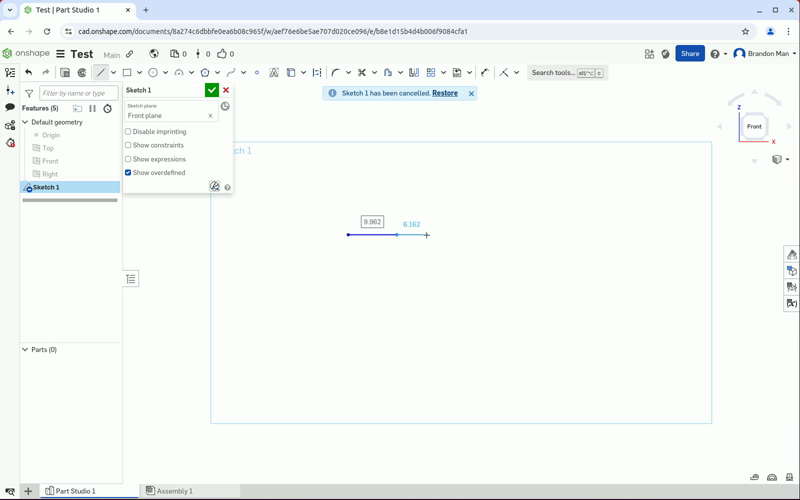
mouse_move(396, 283)
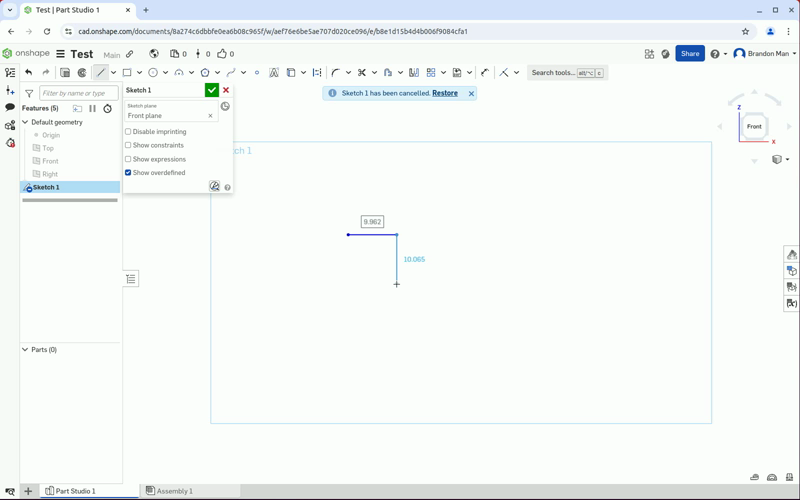
click(396, 283)
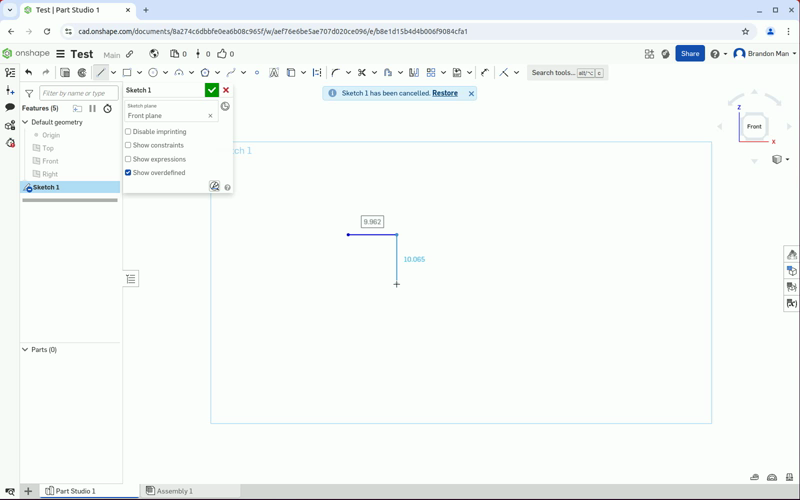
key_up(shift)
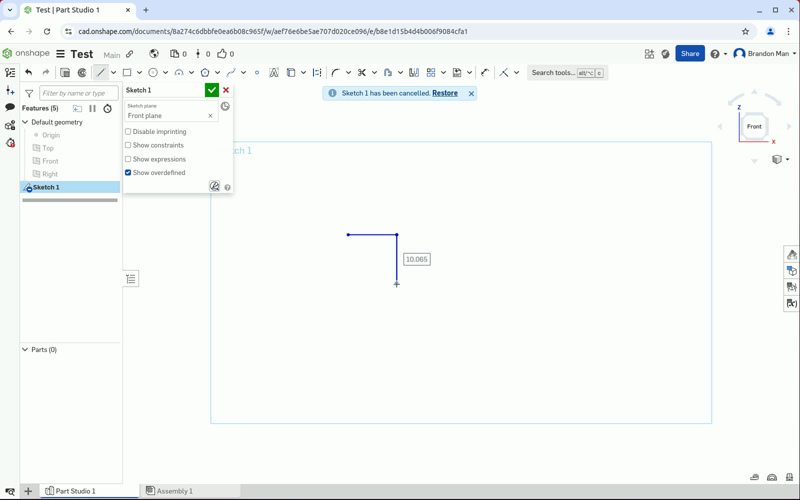
key_down(shift)
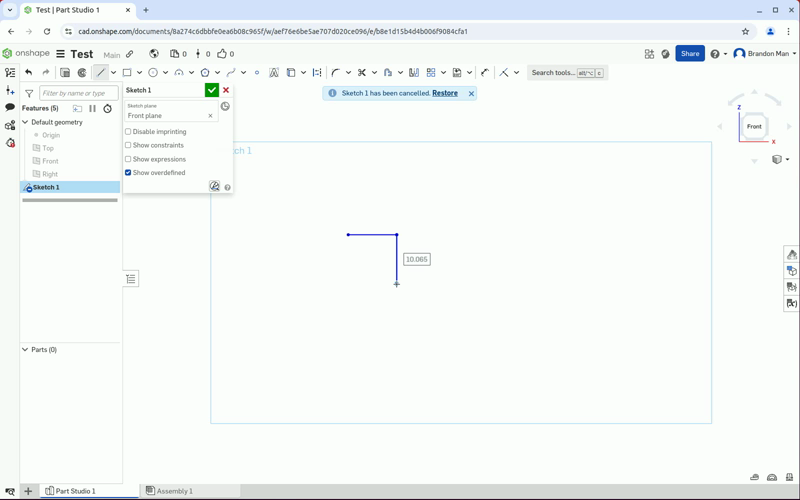
mouse_move(460, 283)
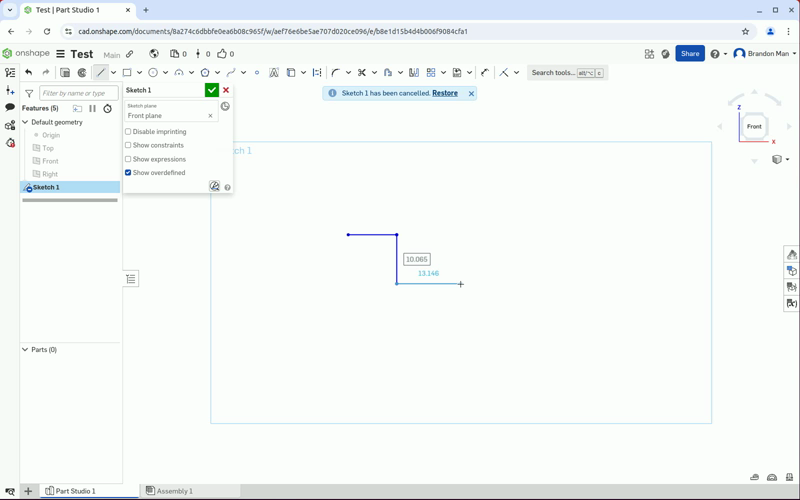
click(460, 283)
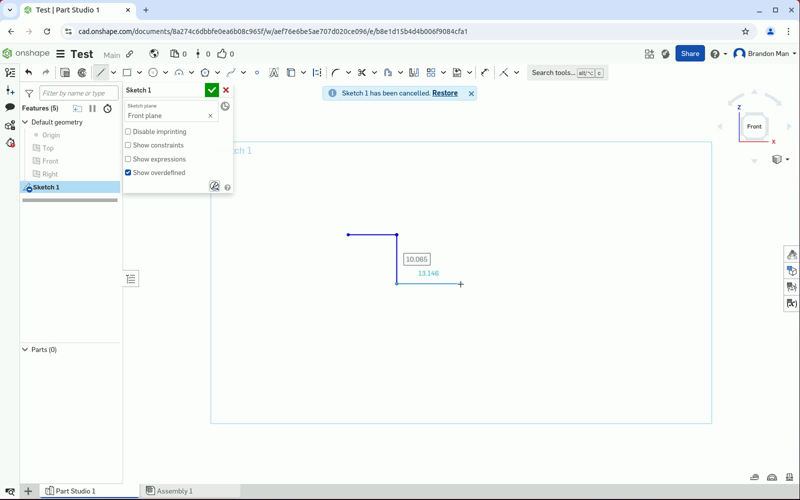
key_up(shift)
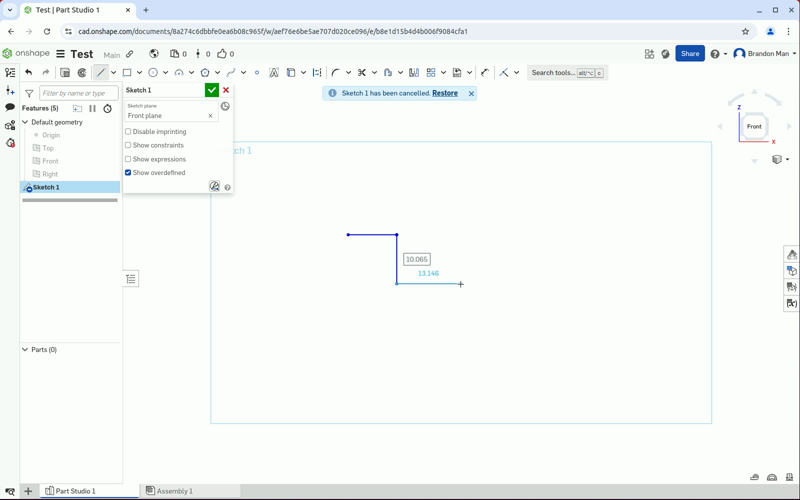
key_down(shift)
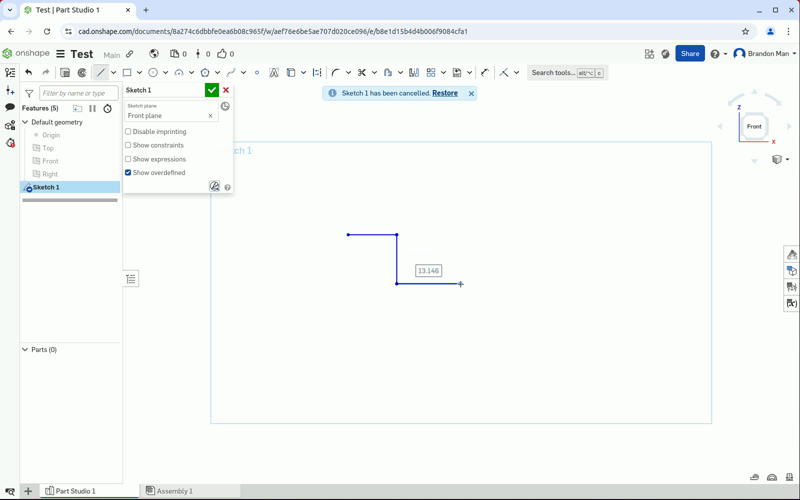
mouse_move(490, 283)
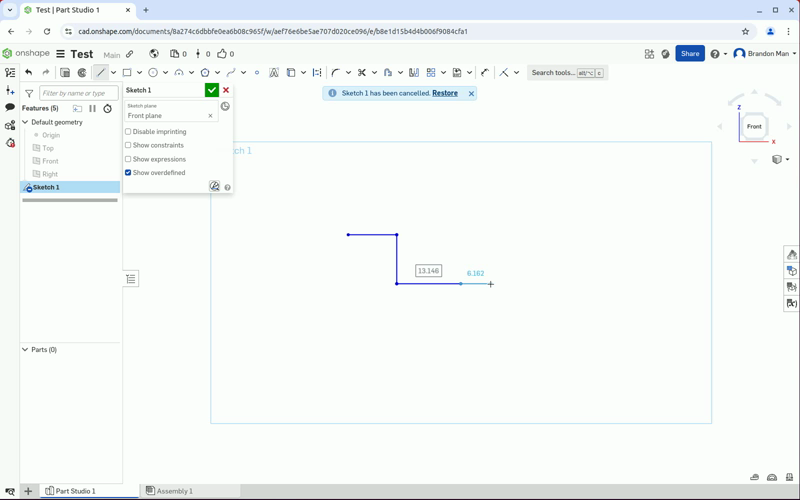
mouse_move(460, 267)
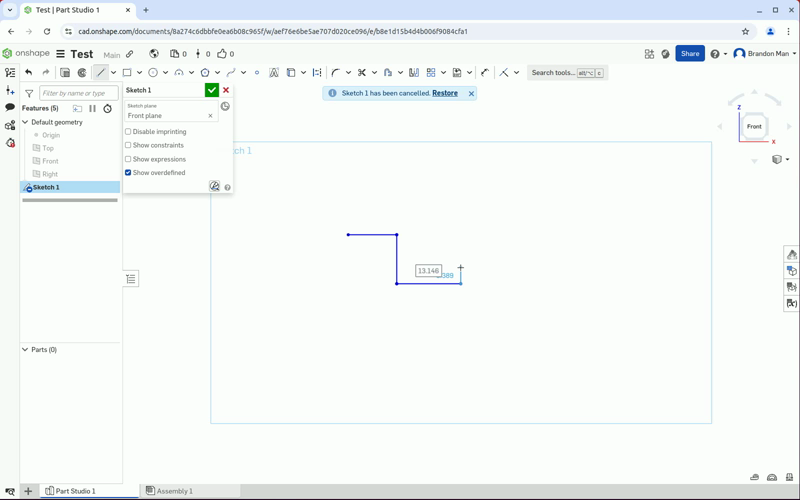
click(460, 267)
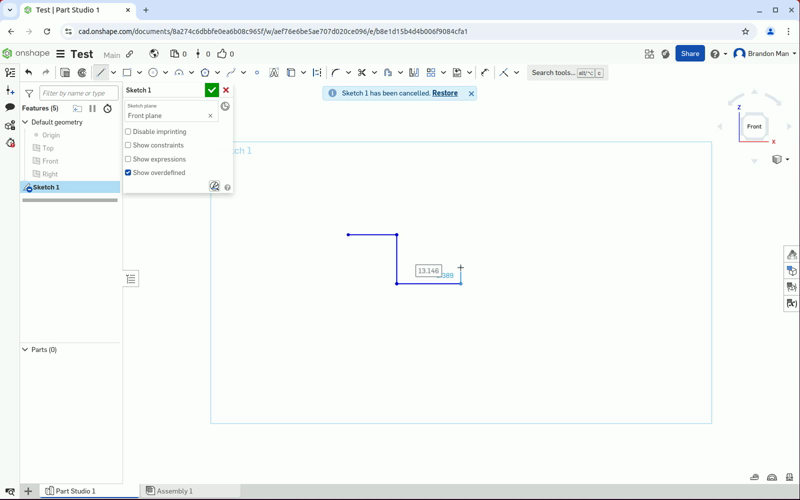
key_up(shift)
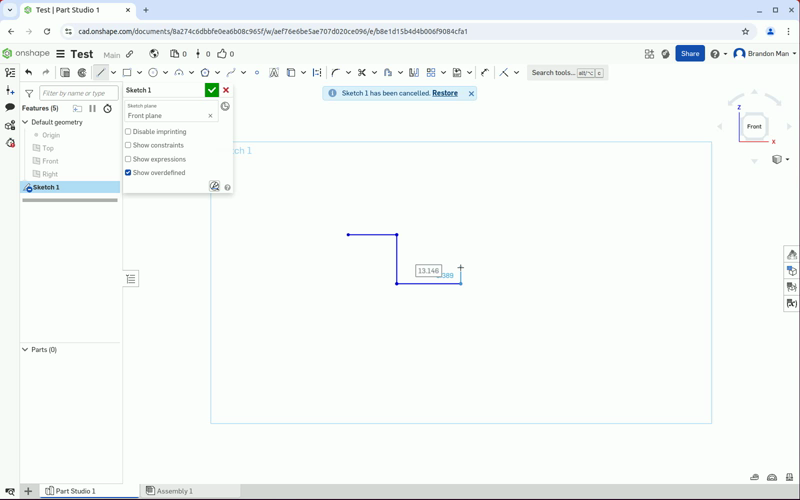
key_down(shift)
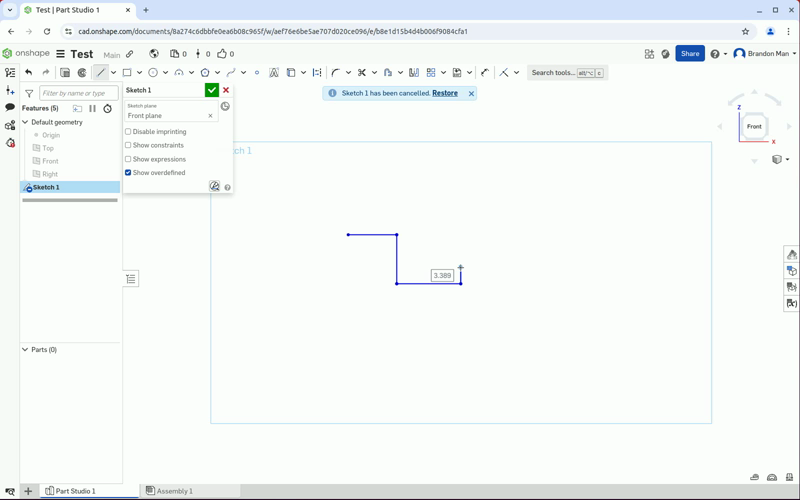
mouse_move(490, 267)
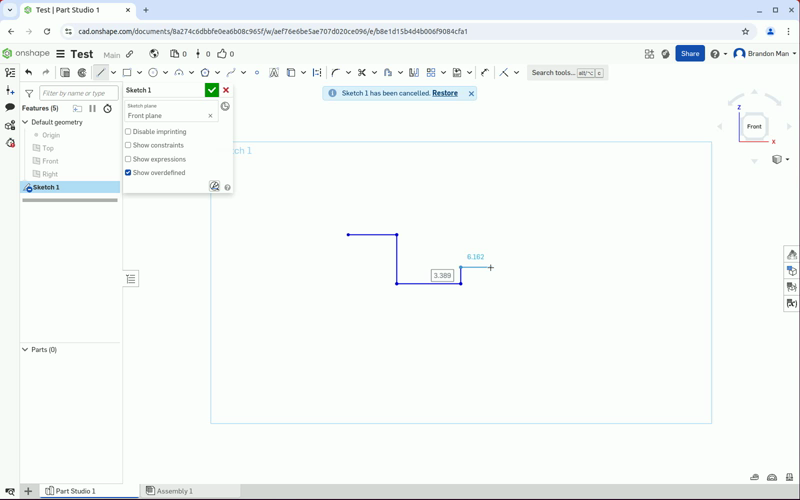
mouse_move(412, 267)
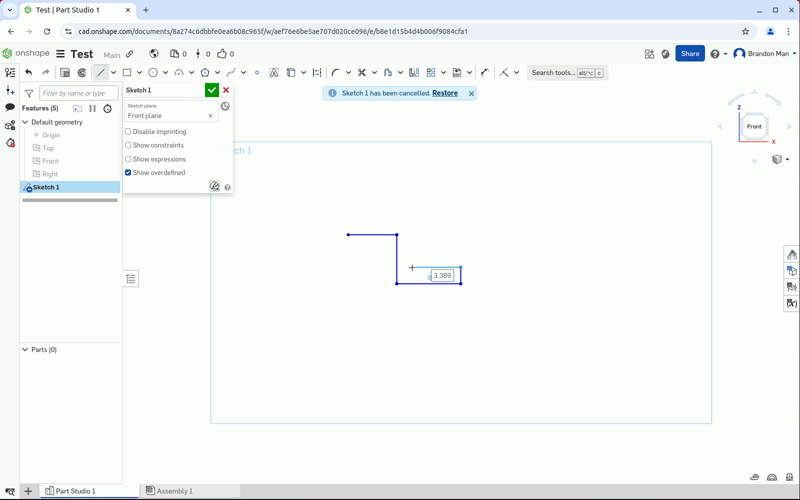
click(412, 267)
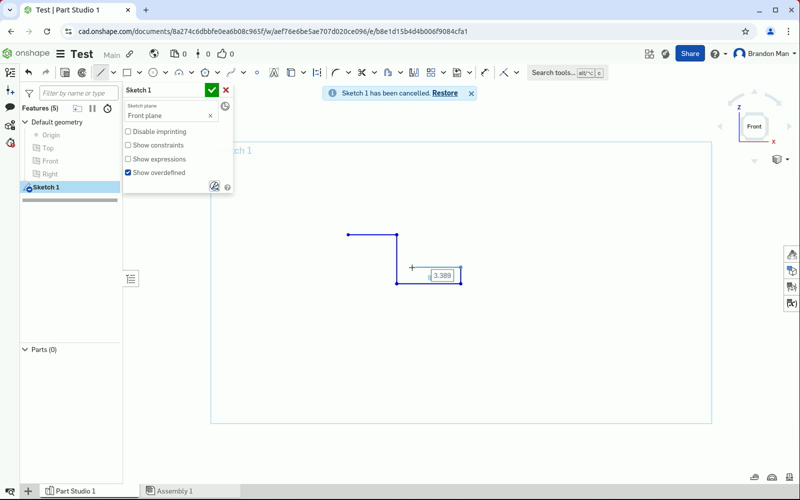
key_up(shift)
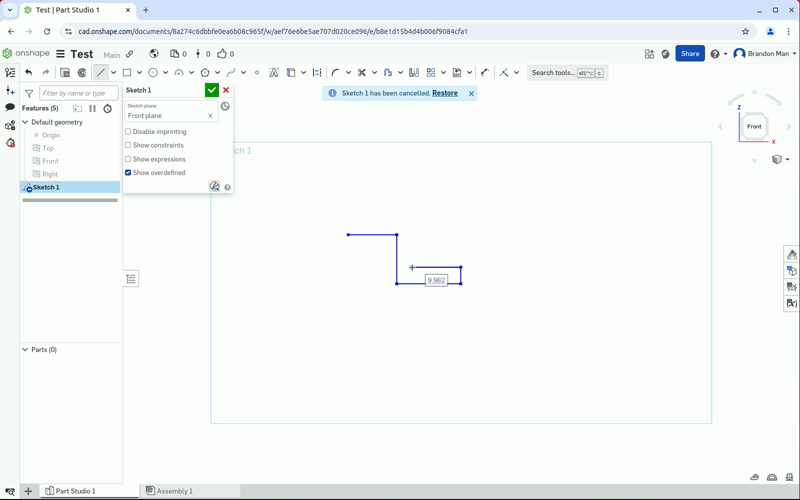
key_down(shift)
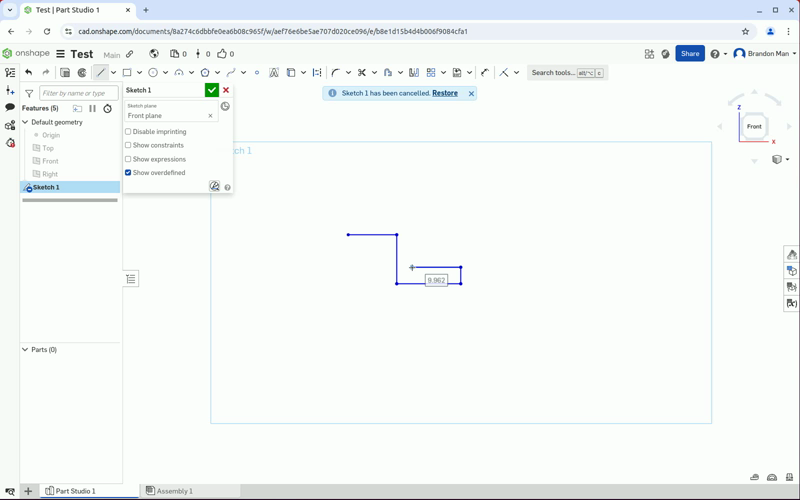
mouse_move(442, 267)
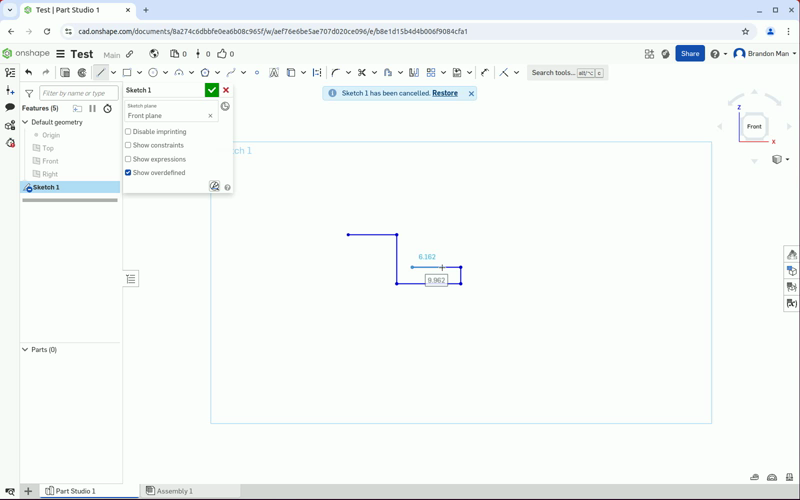
mouse_move(412, 218)
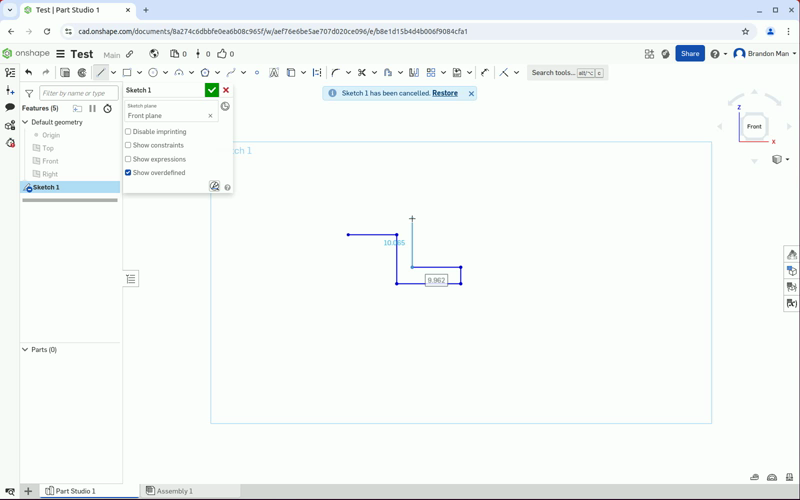
click(412, 218)
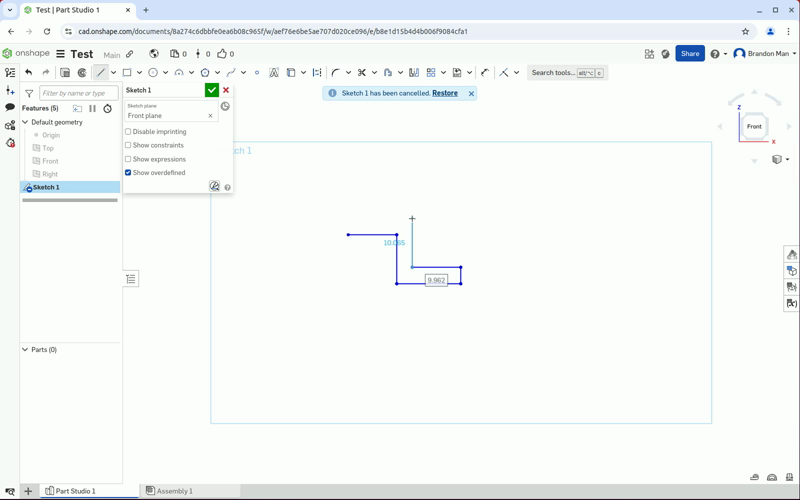
key_up(shift)
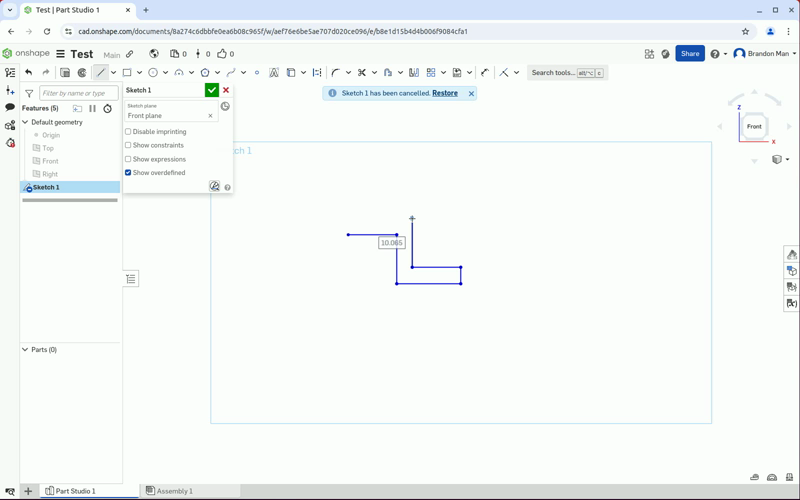
key_down(shift)
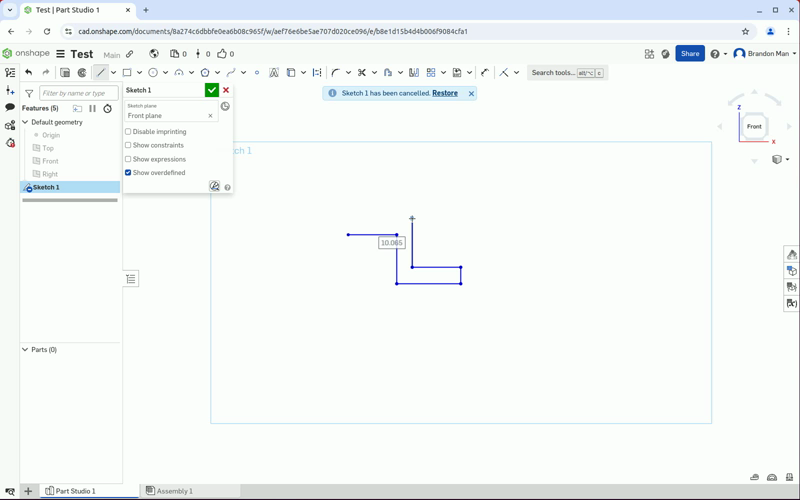
mouse_move(348, 218)
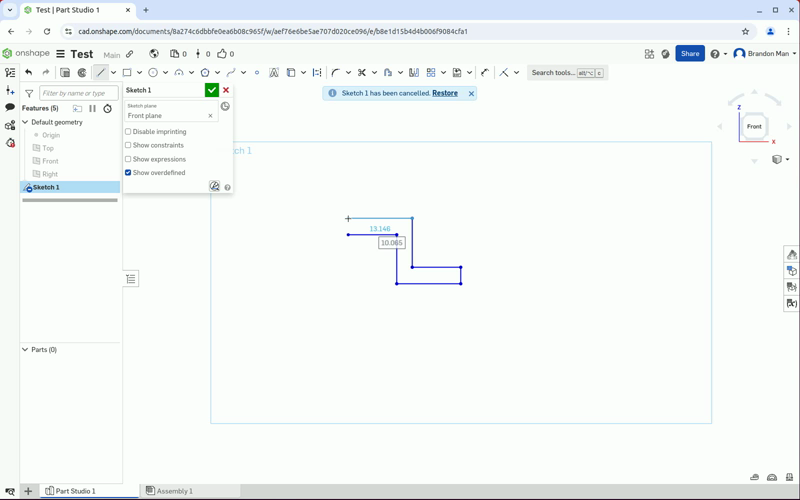
click(348, 218)
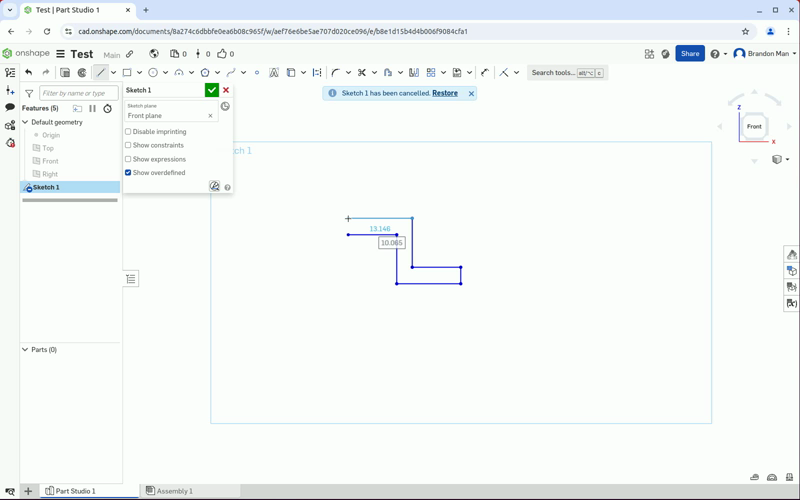
key_up(shift)
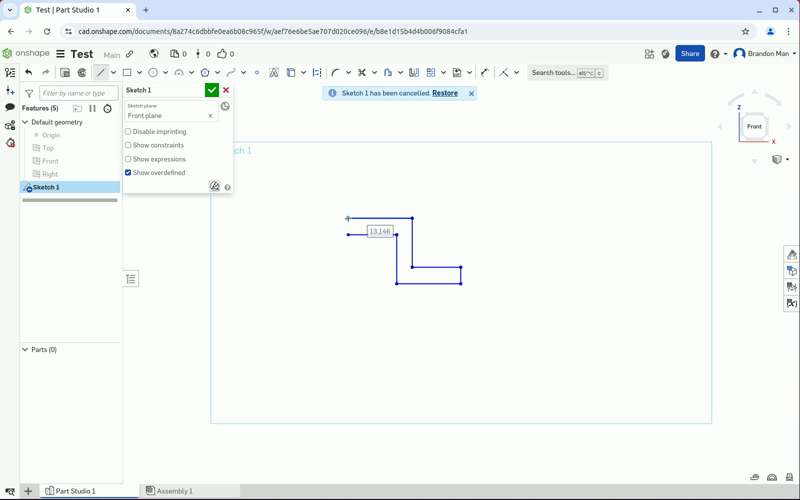
mouse_move(378, 218)
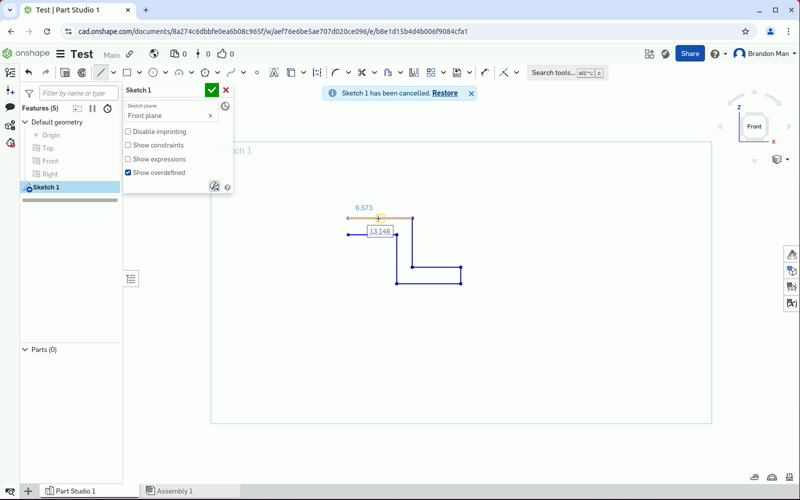
key_down(shift)
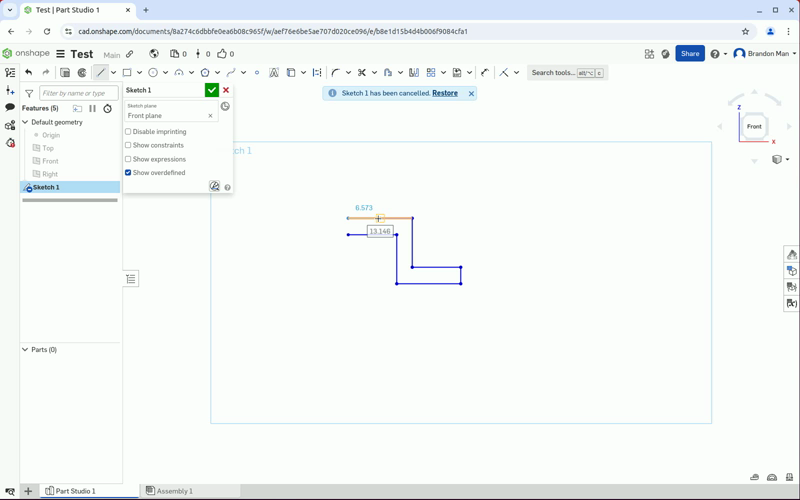
mouse_move(348, 234)
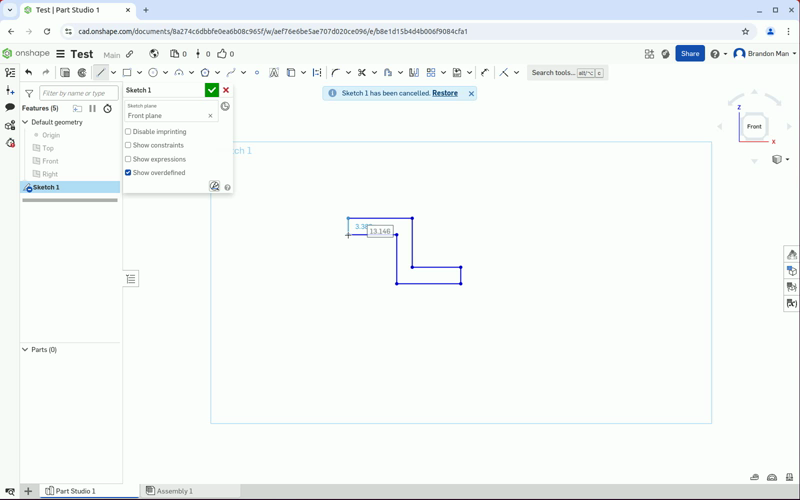
key_up(shift)
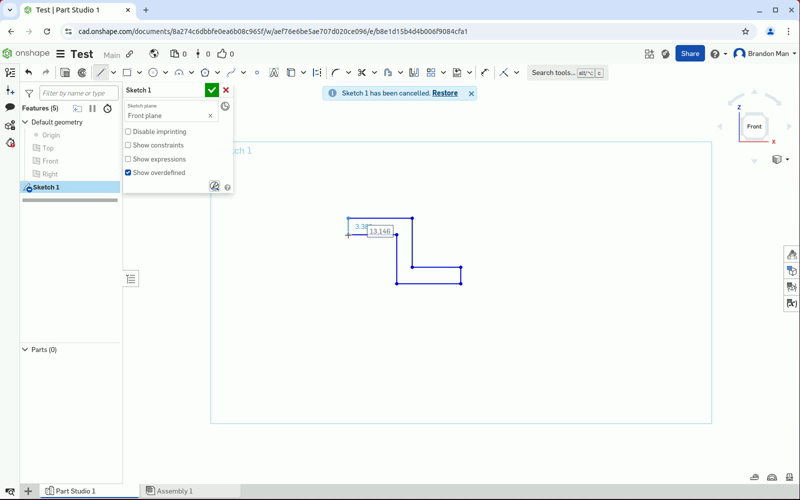
click(348, 234)
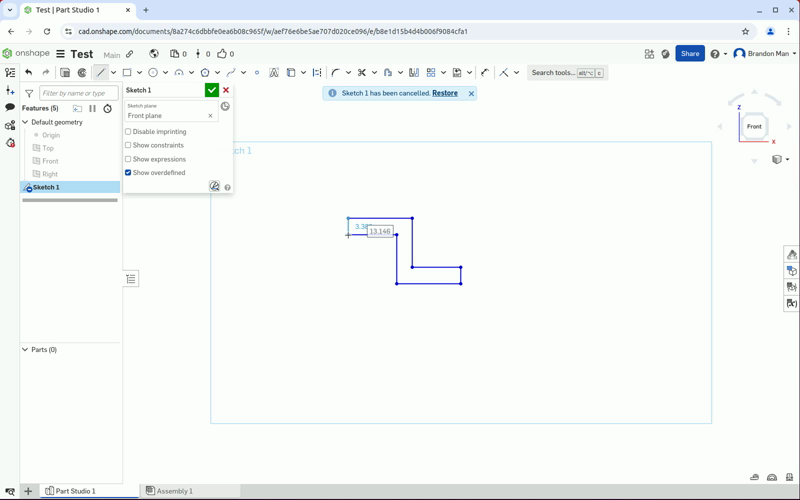
key(esc)
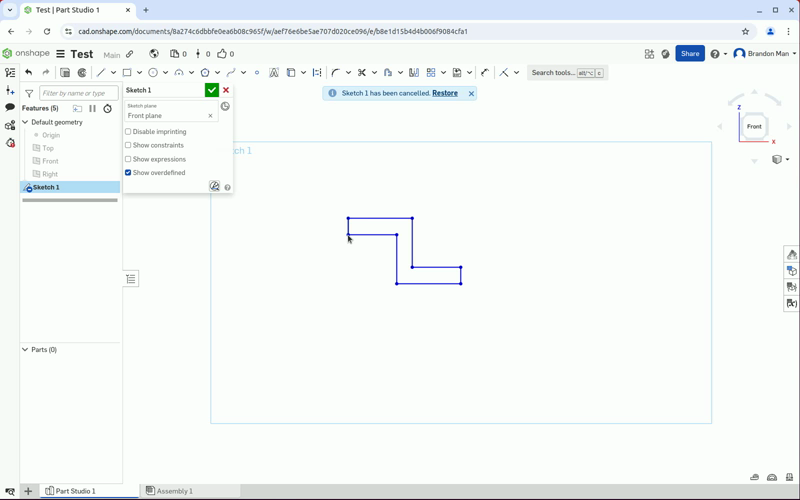
mouse_move(400, 278)
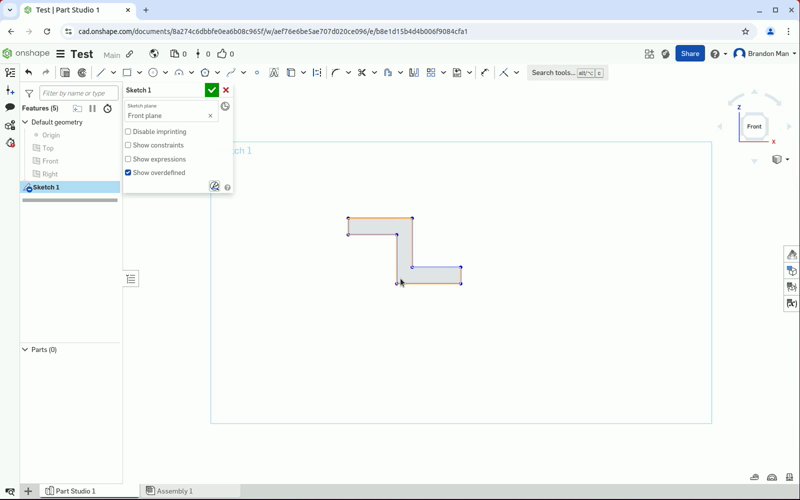
click(400, 278)
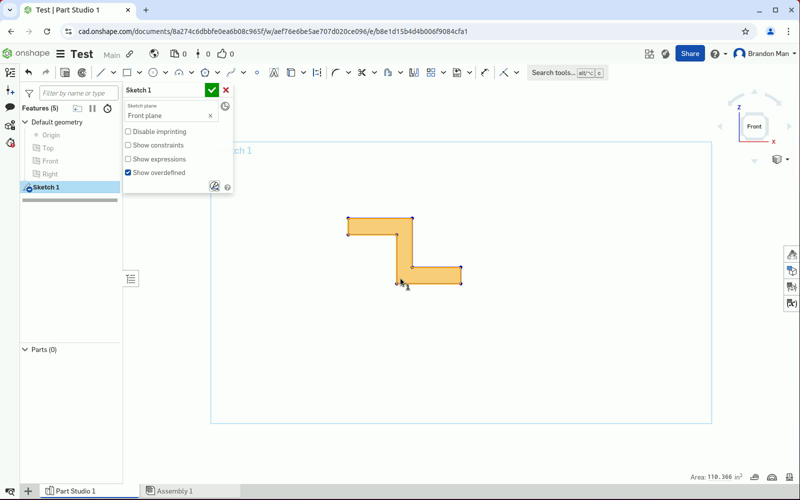
mouse_move(73, 352)
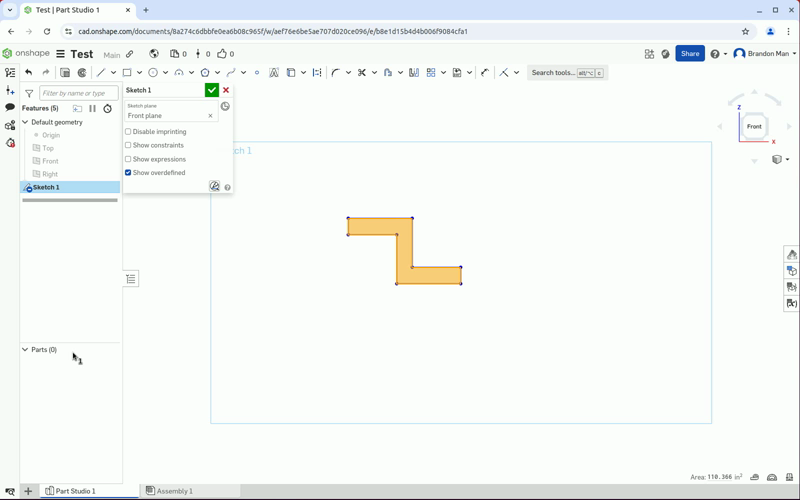
key(shift+y)
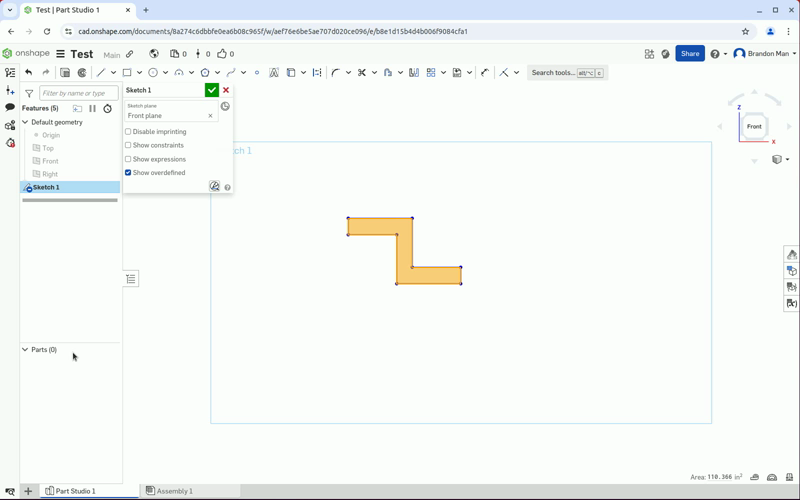
key(shift+e)
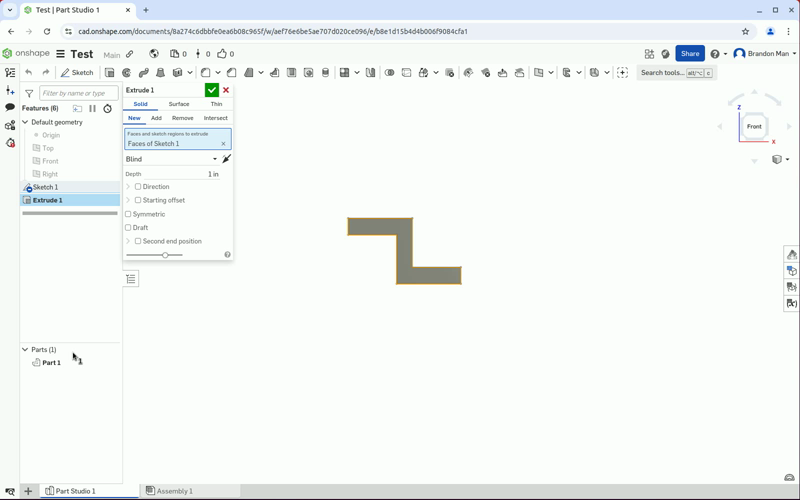
mouse_move(143, 106)
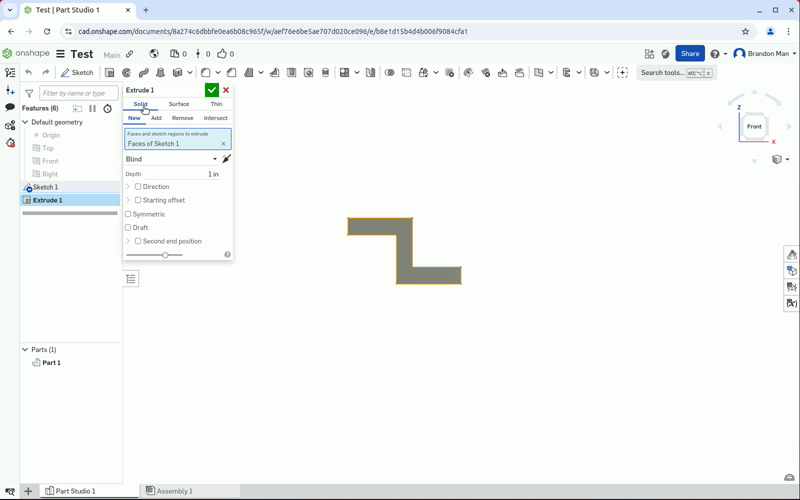
click(143, 106)
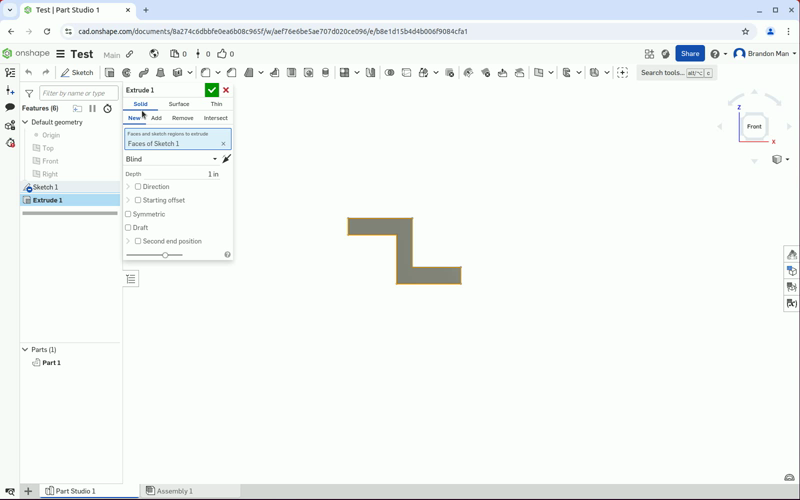
mouse_move(137, 120)
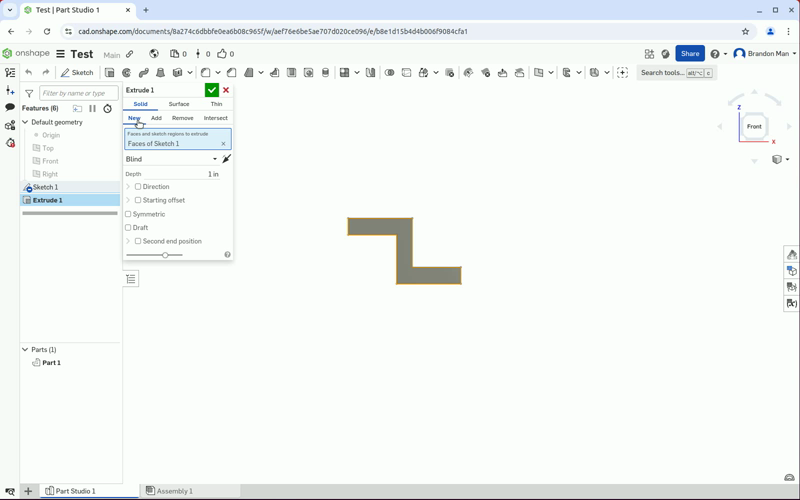
click(137, 120)
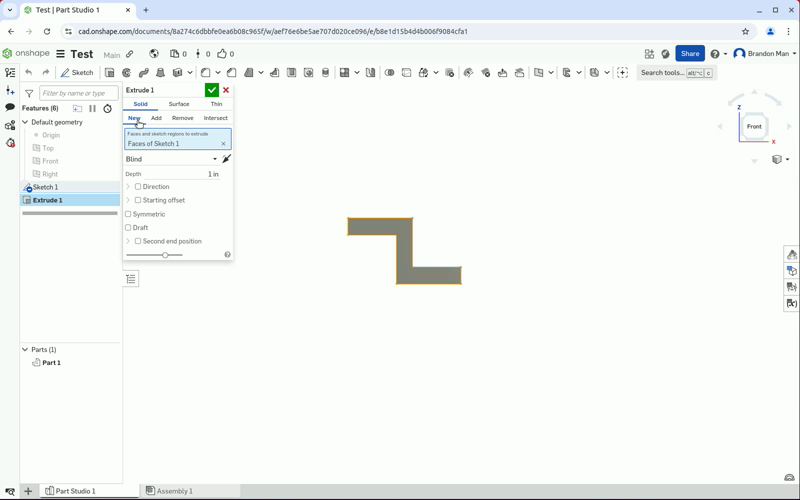
key(tab, 4)
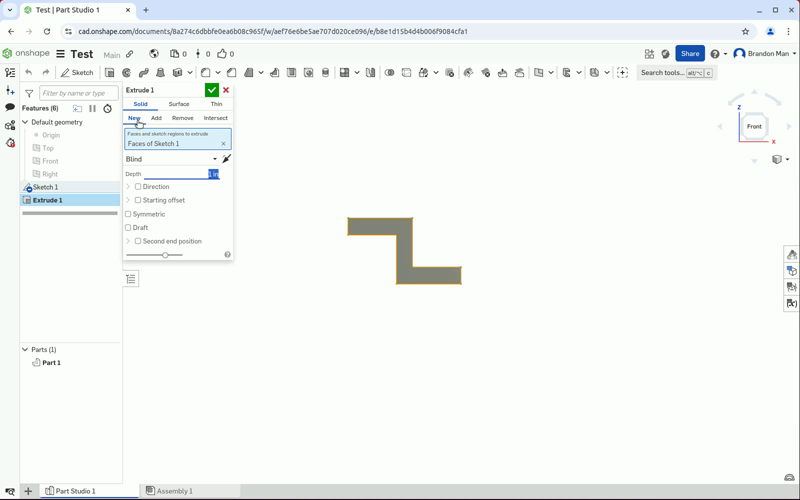
text(-9.869)
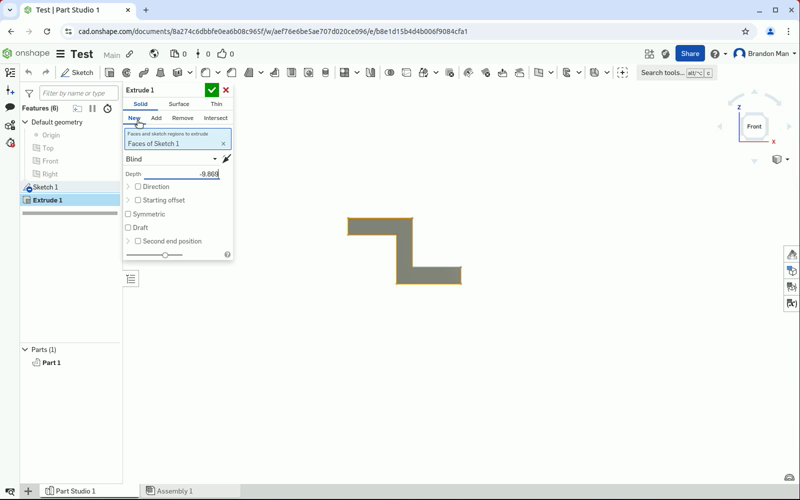
key(enter)
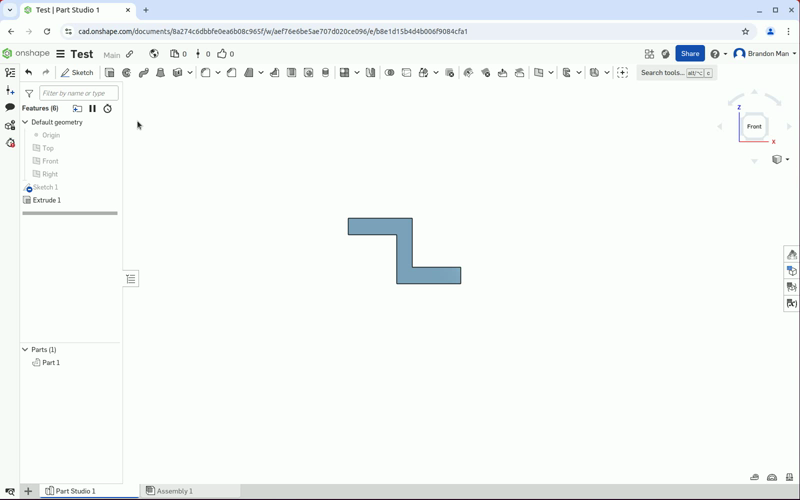
key(shift+h)
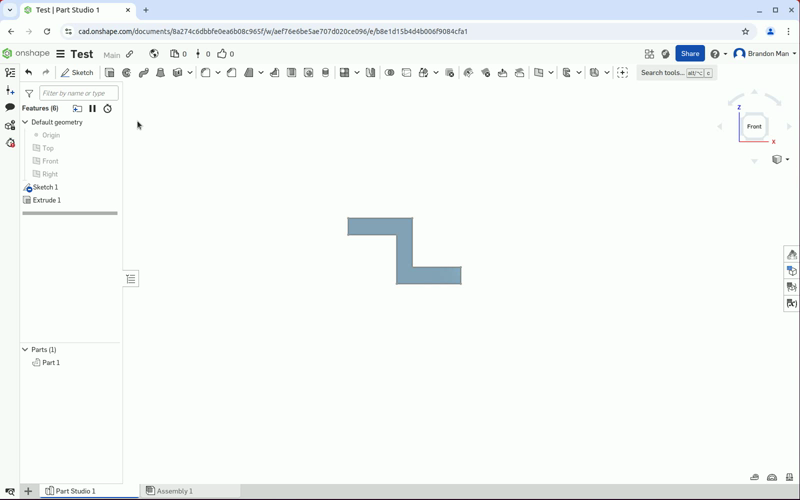
key(shift+h)
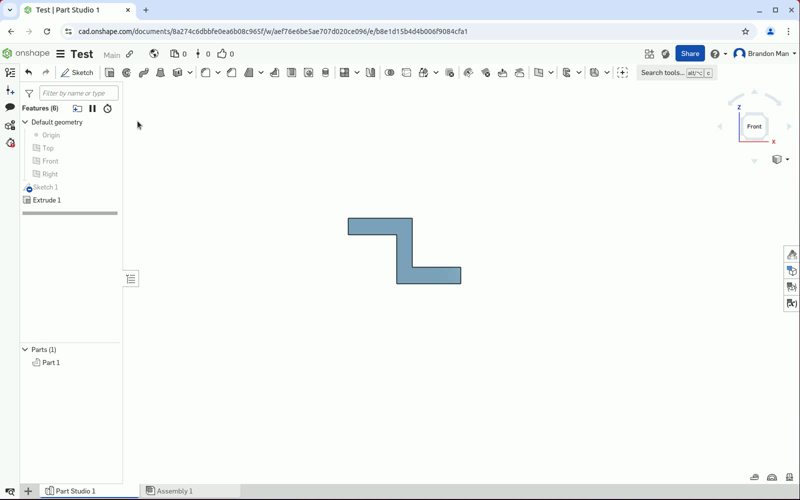
mouse_move(73, 189)
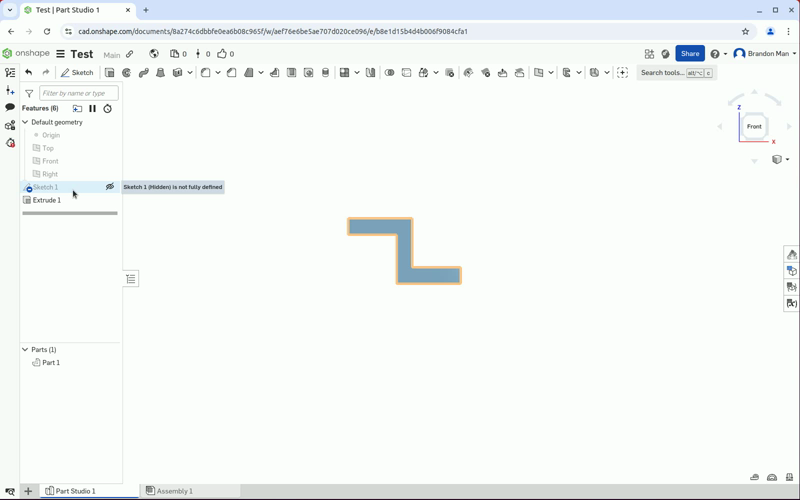
click(73, 189)
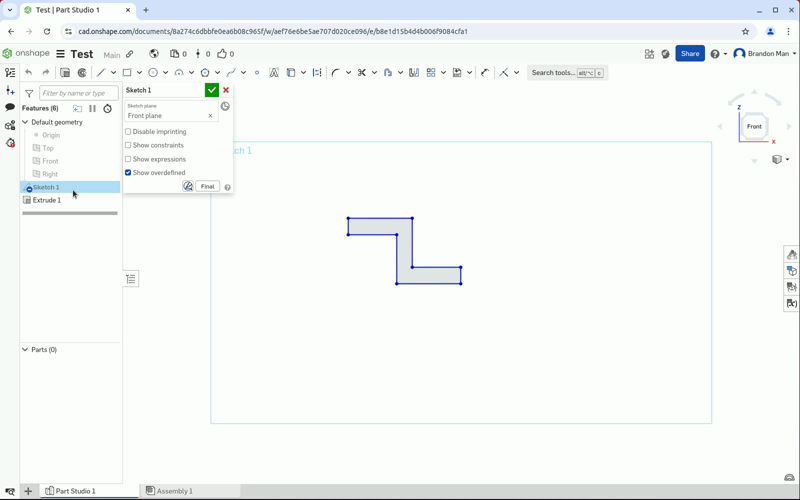
mouse_move(229, 92)
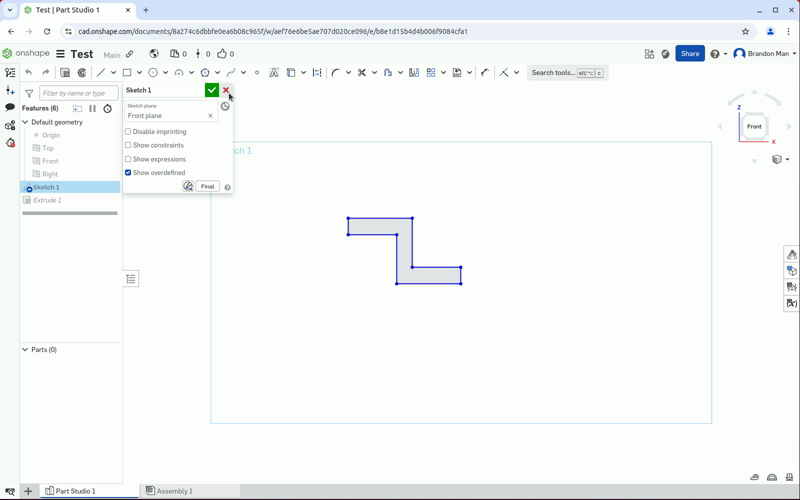
click(229, 92)
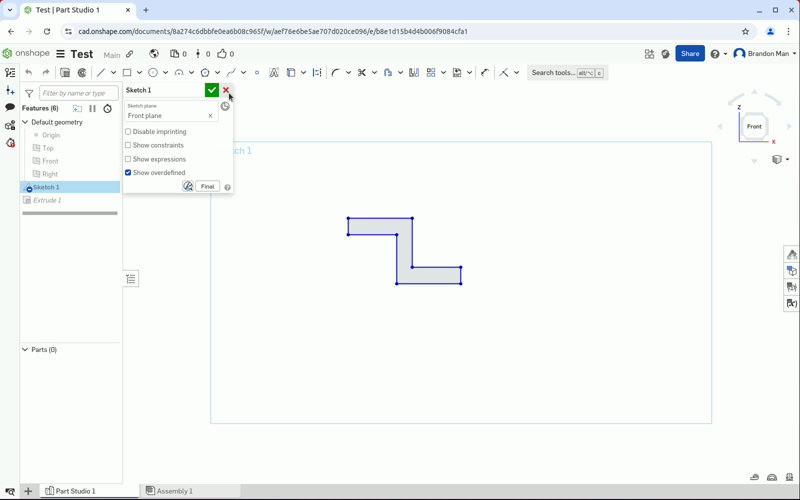
key(shift+s)
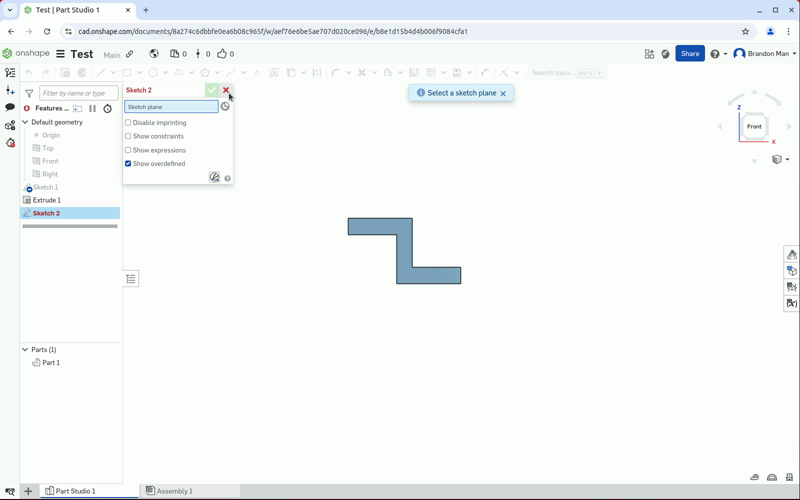
mouse_move(73, 163)
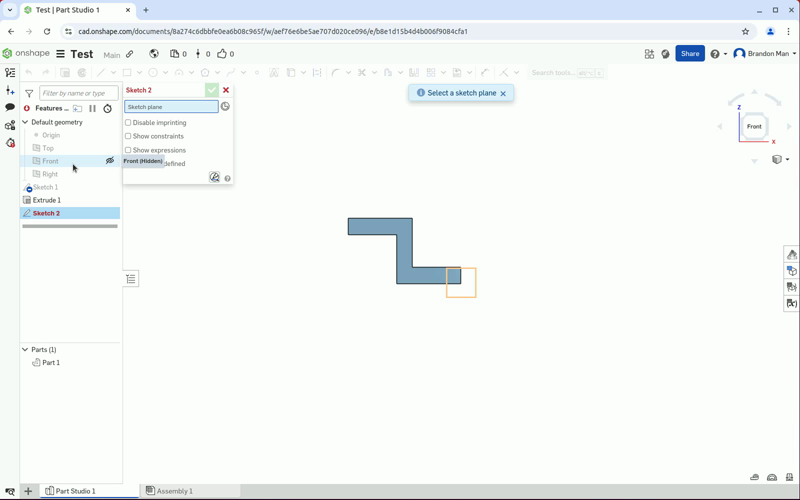
click(73, 163)
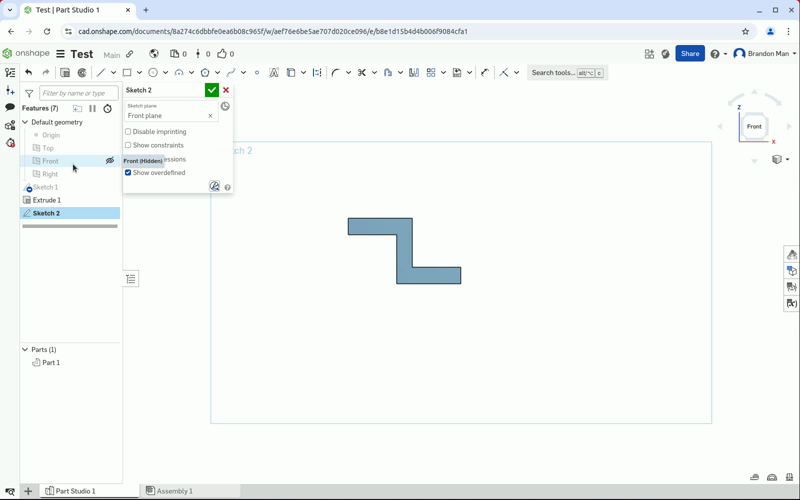
mouse_move(73, 352)
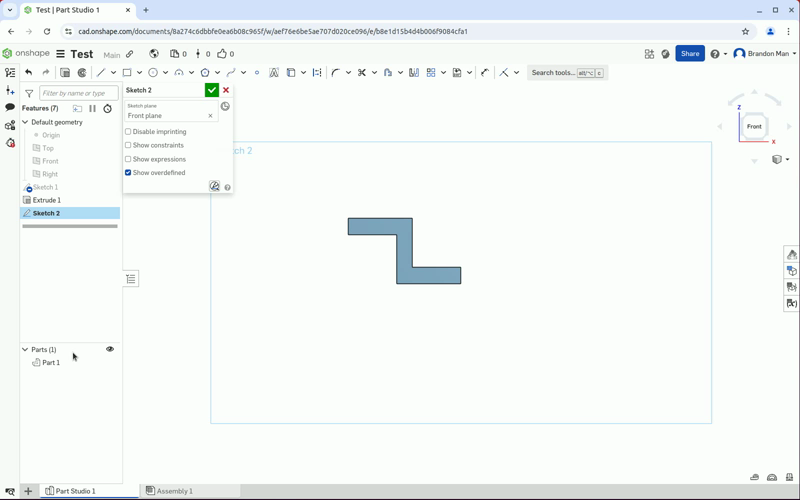
key(y)
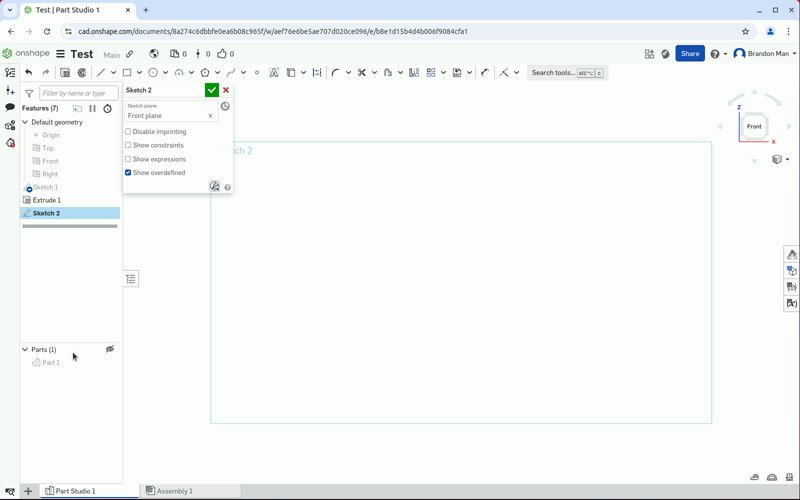
key(l)
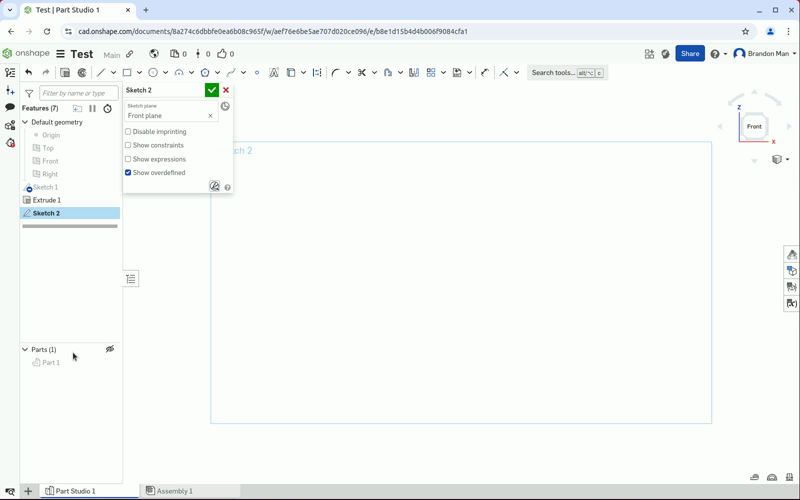
key_down(shift)
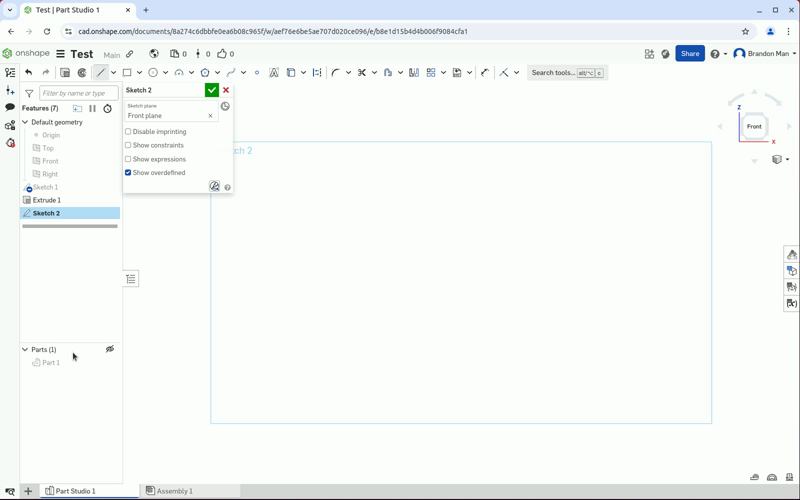
mouse_move(412, 266)
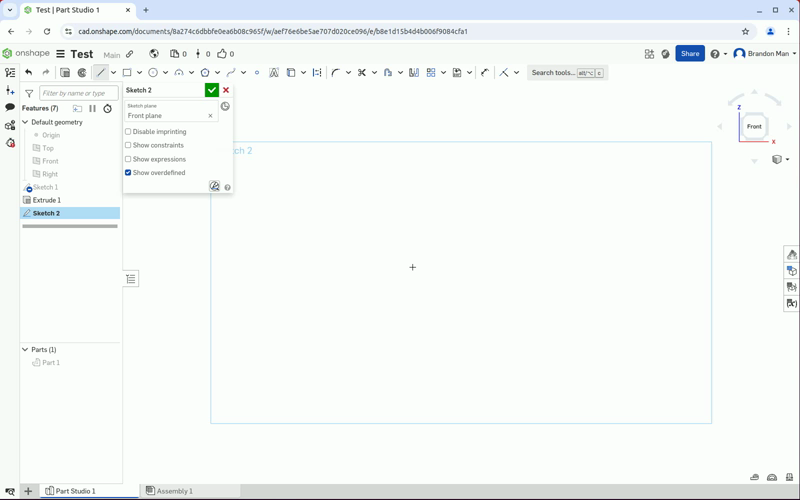
click(412, 266)
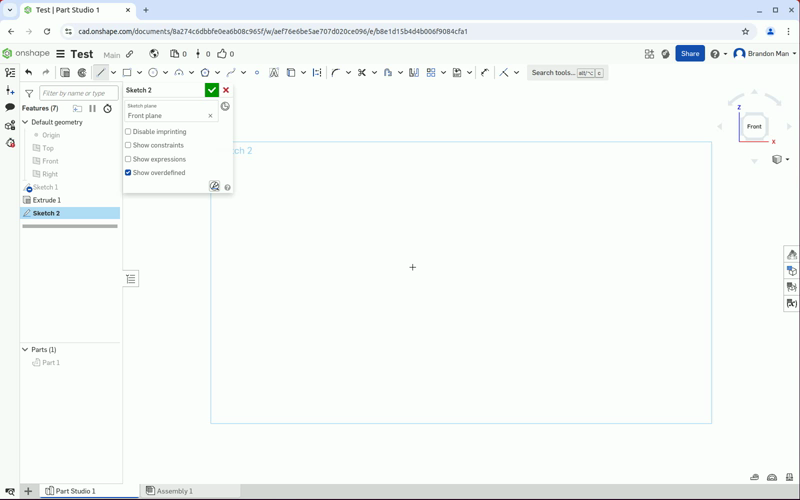
key_up(shift)
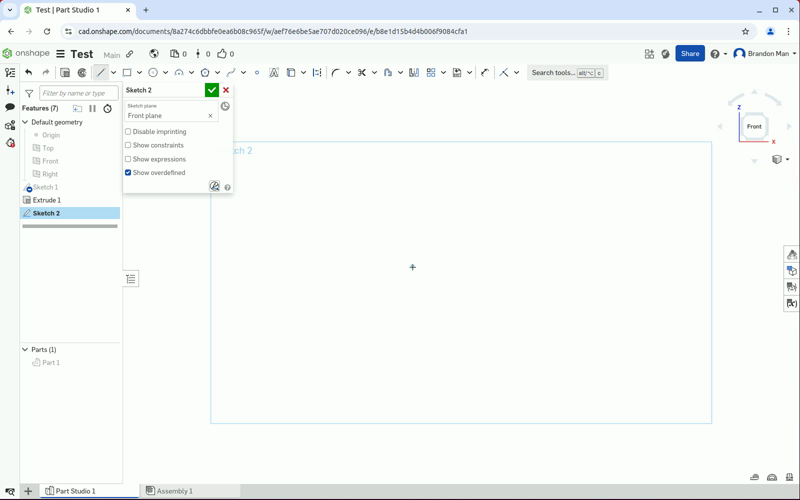
key_down(shift)
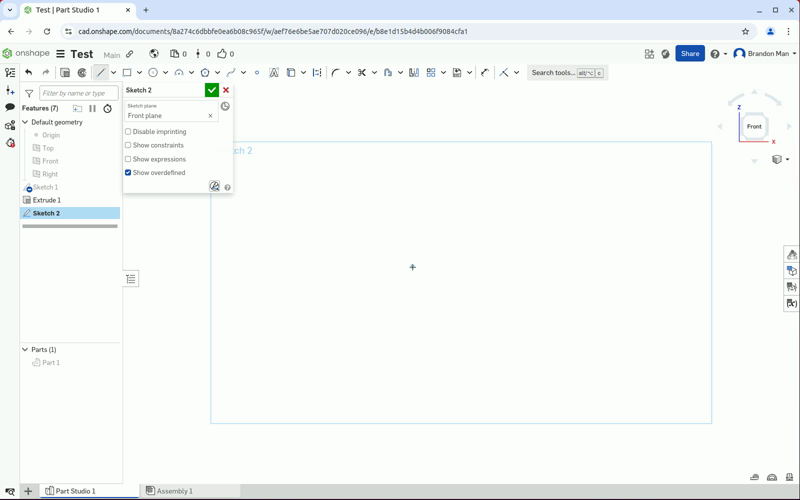
mouse_move(442, 266)
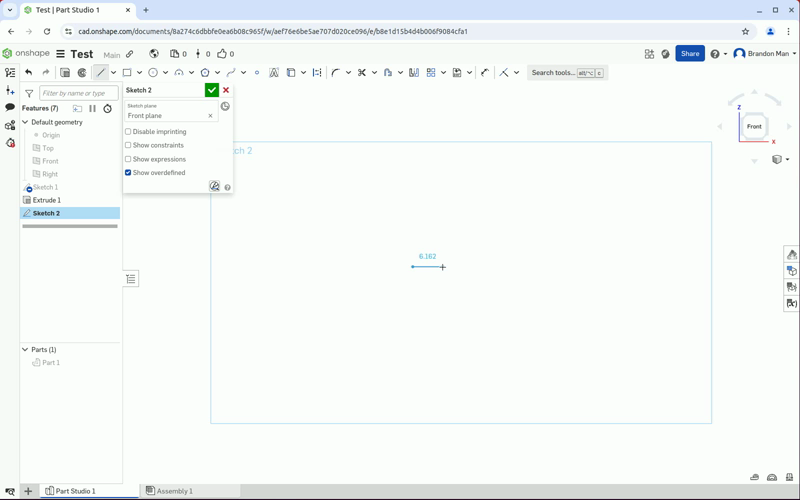
mouse_move(461, 266)
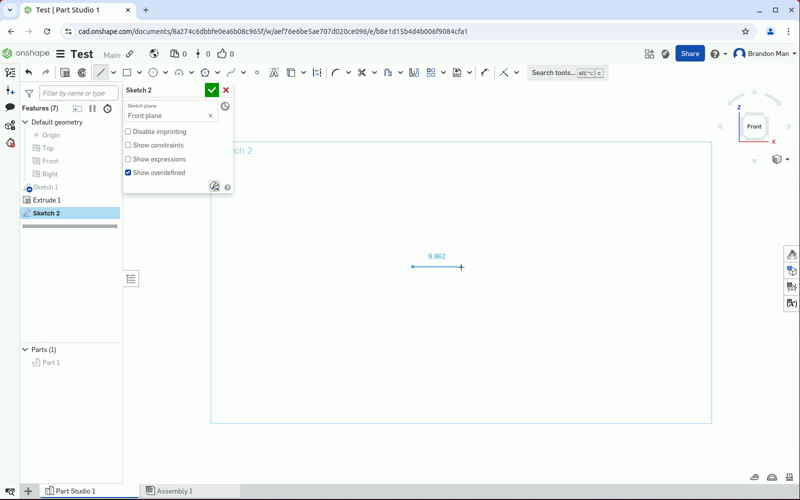
click(461, 266)
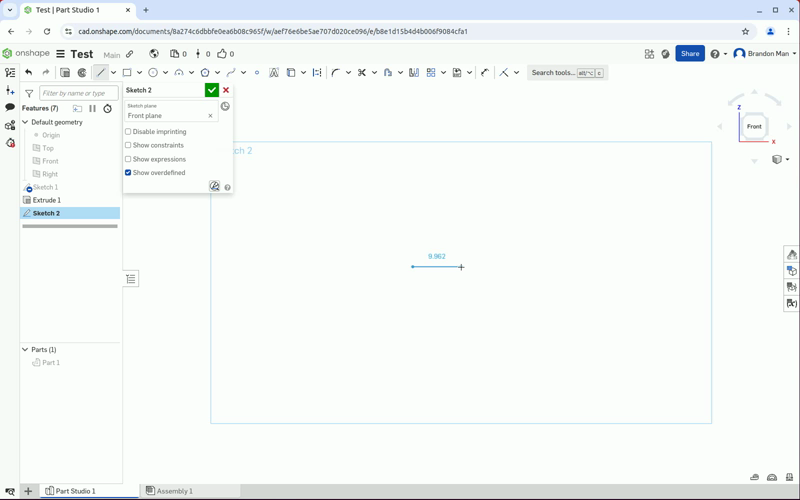
key_up(shift)
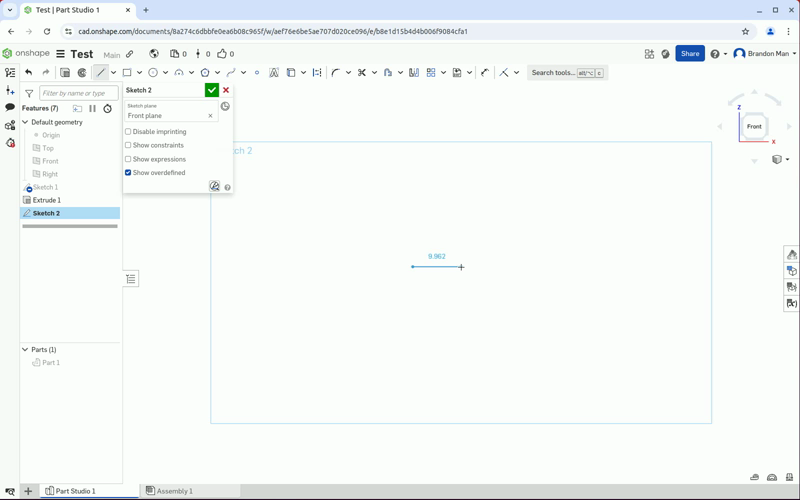
key_down(shift)
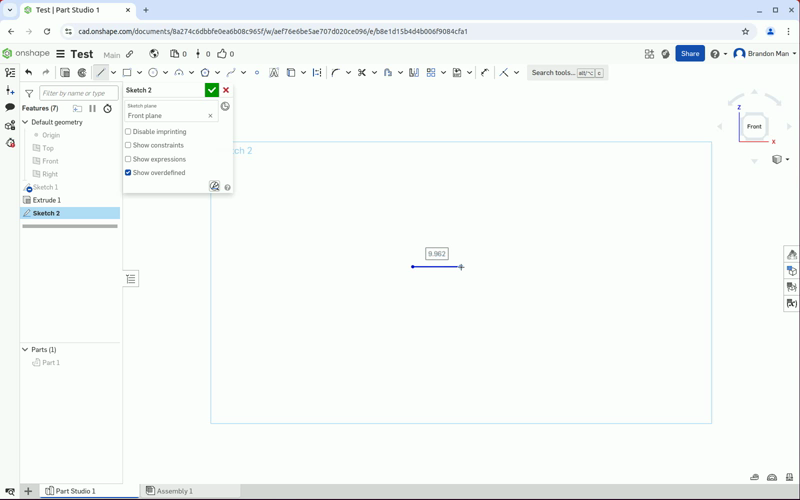
mouse_move(491, 266)
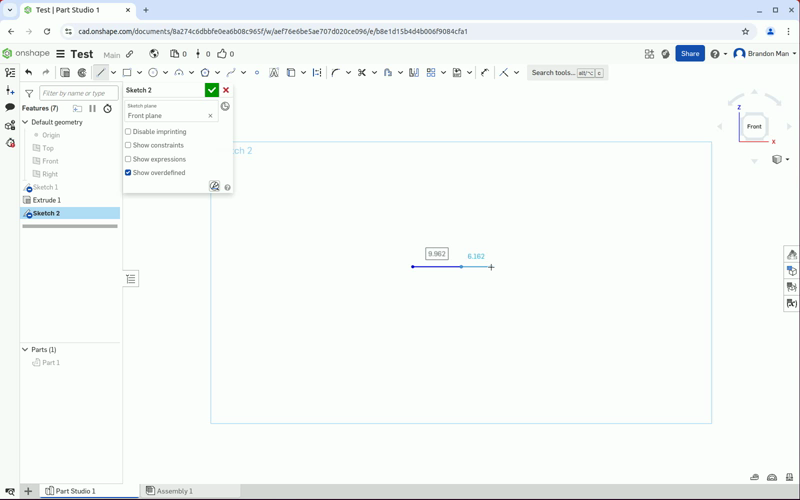
mouse_move(461, 217)
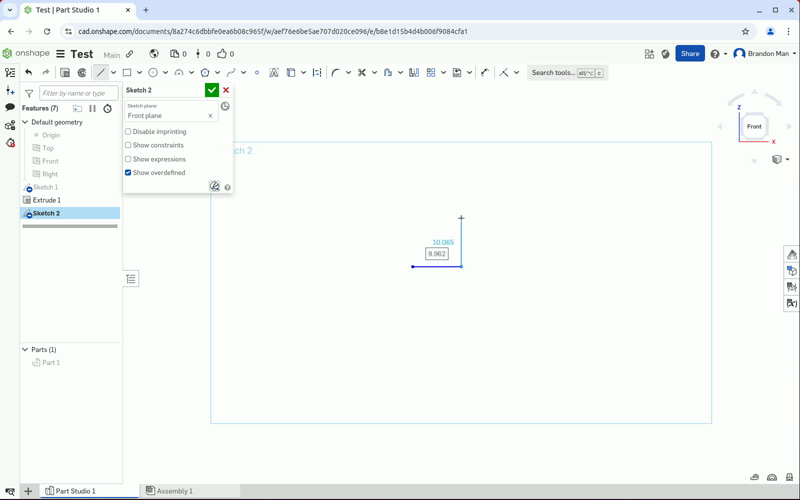
click(461, 217)
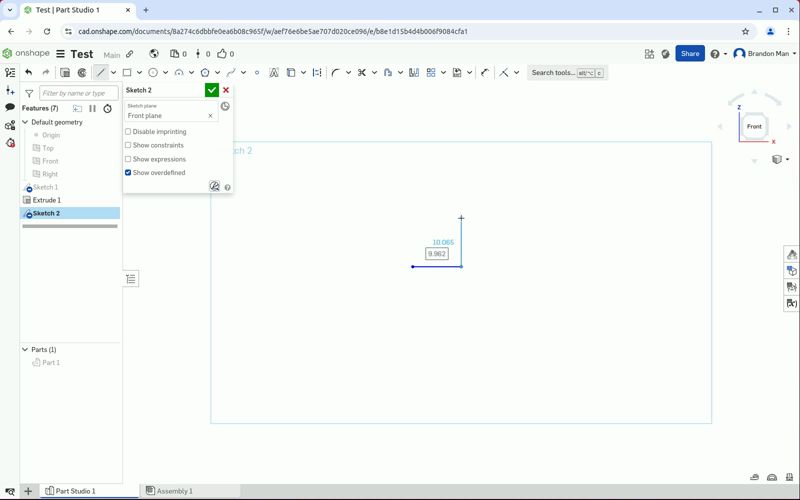
key_up(shift)
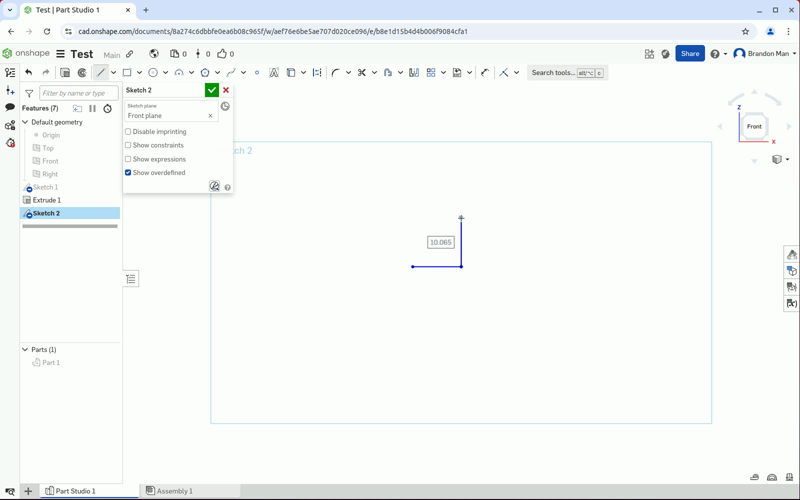
key_down(shift)
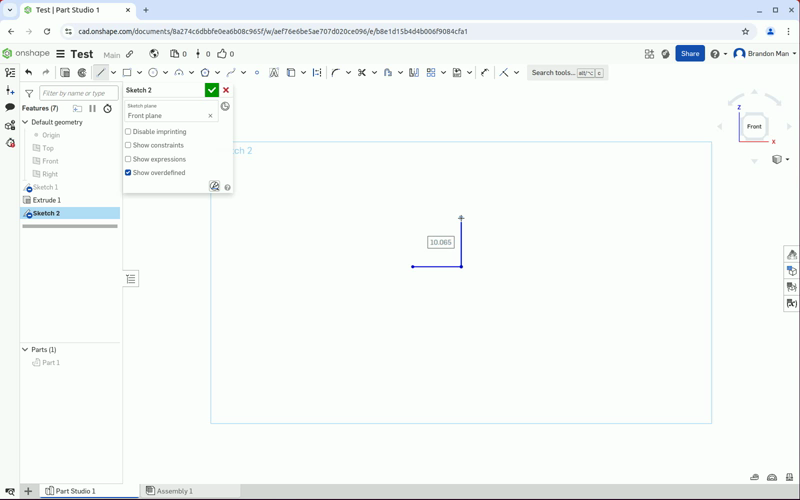
mouse_move(491, 217)
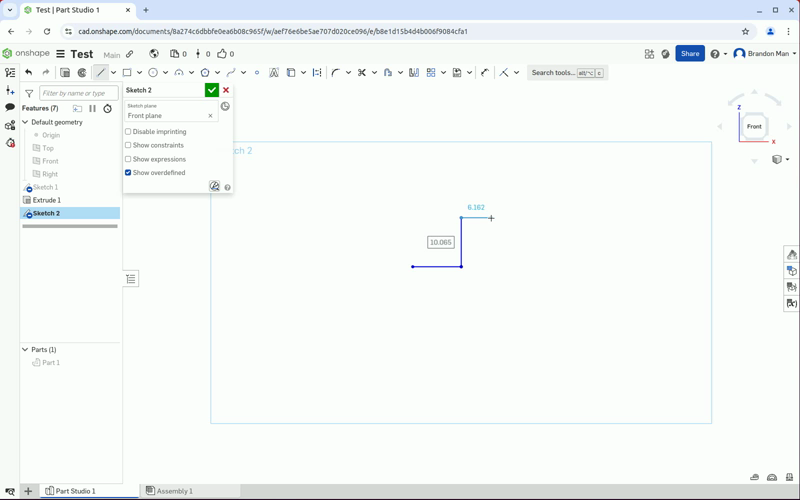
mouse_move(412, 217)
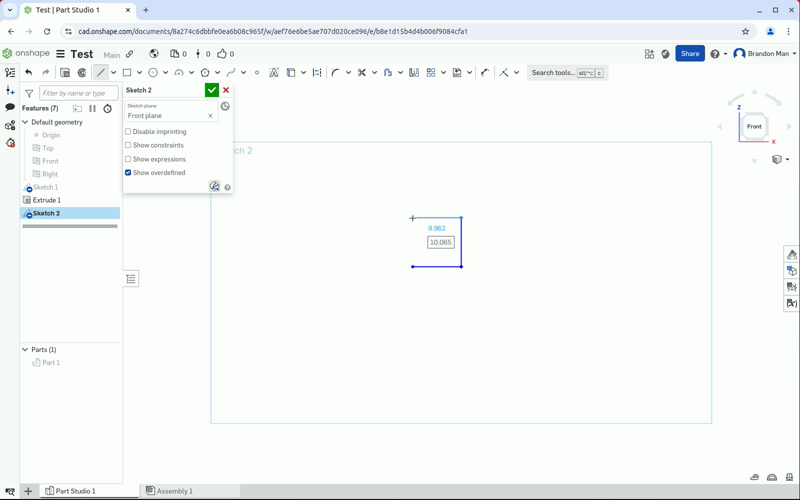
click(412, 217)
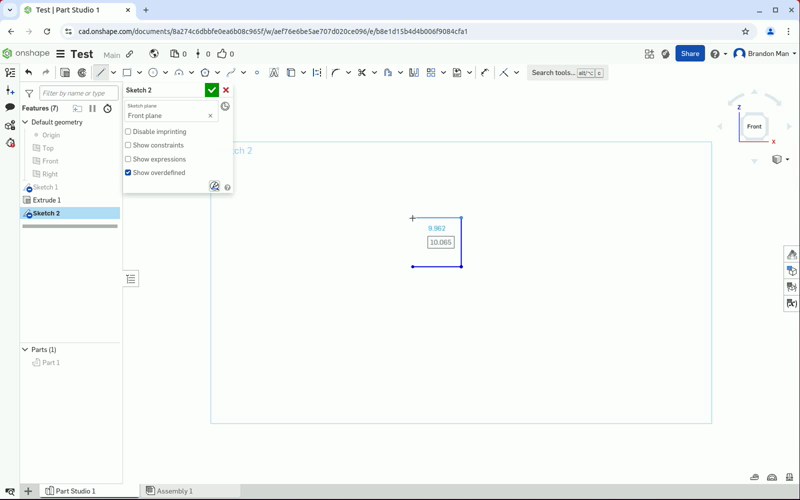
key_up(shift)
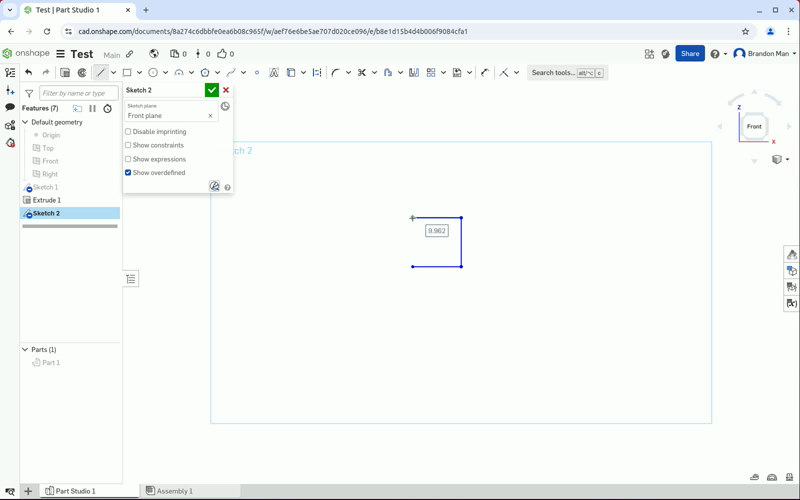
mouse_move(442, 217)
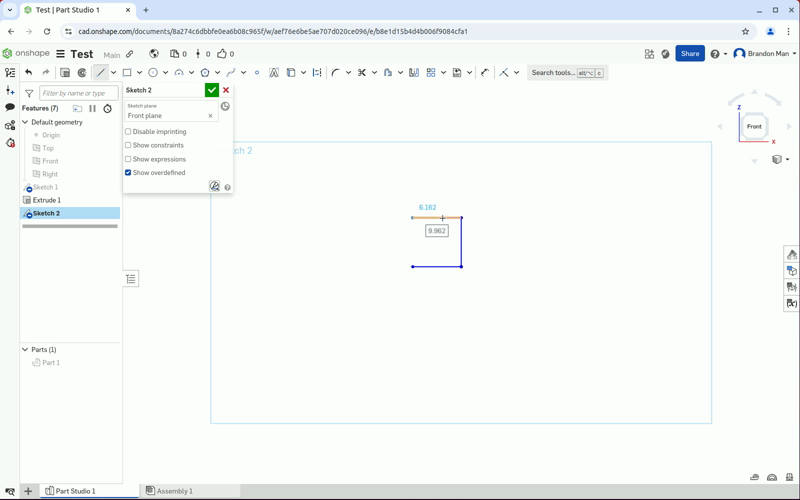
key_down(shift)
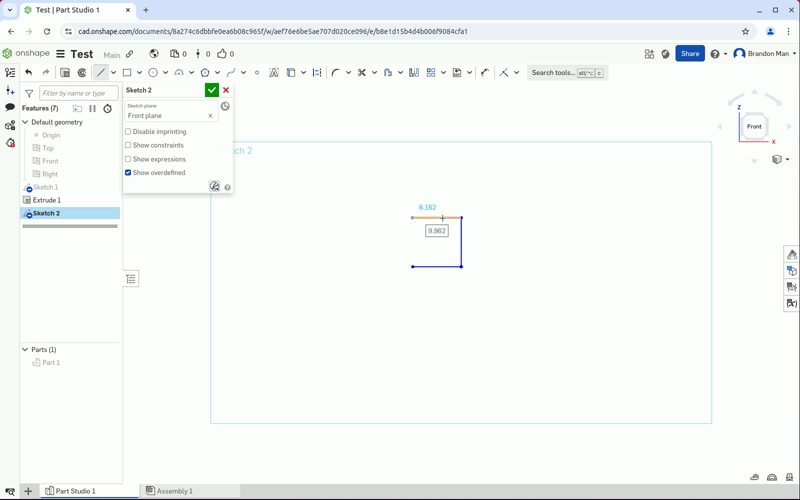
mouse_move(412, 266)
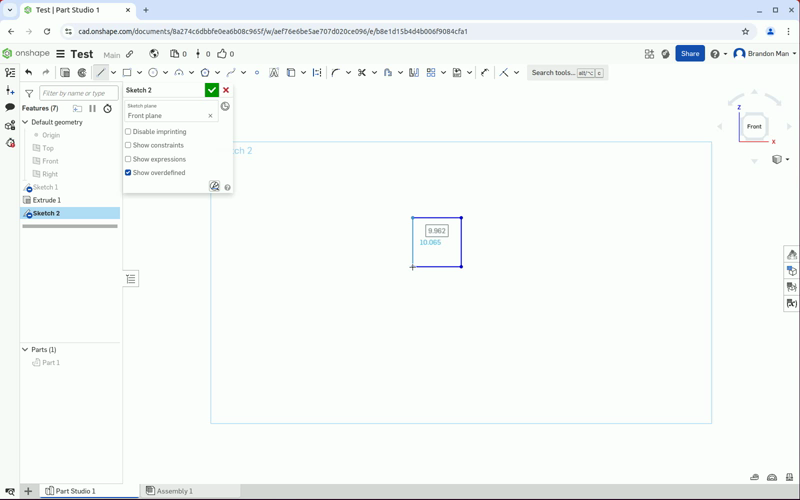
key_up(shift)
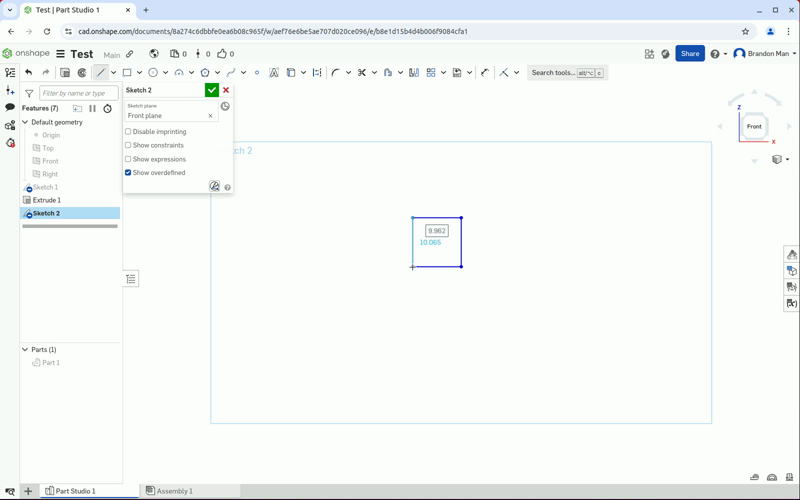
click(412, 266)
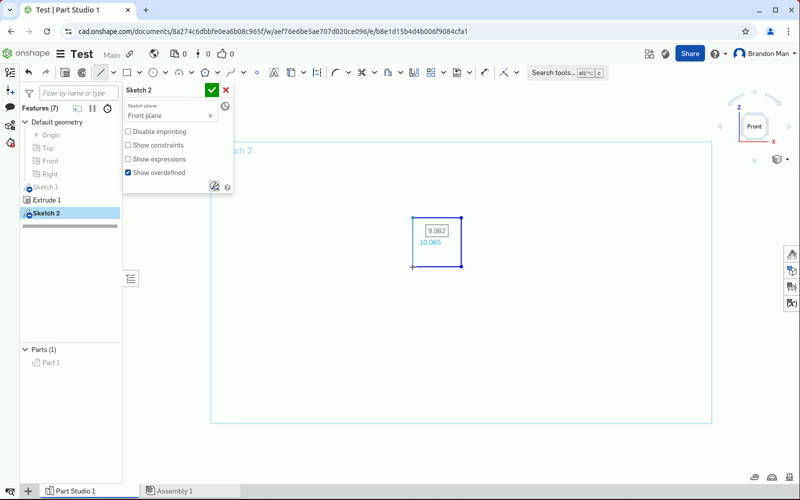
key(esc)
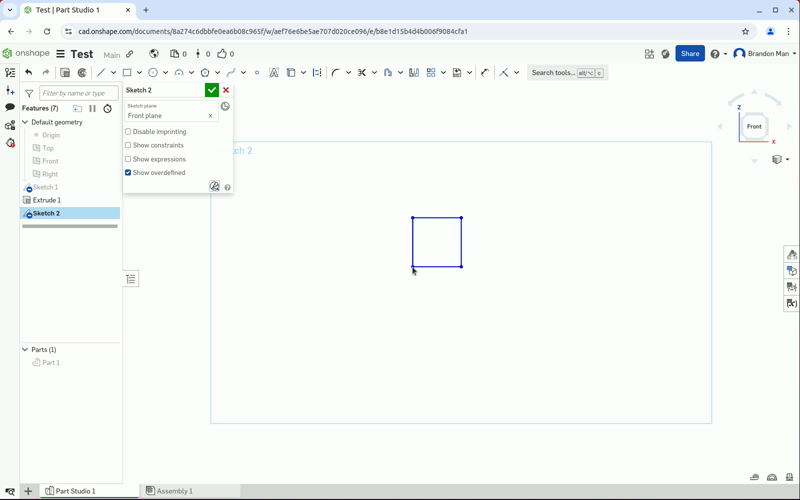
mouse_move(422, 237)
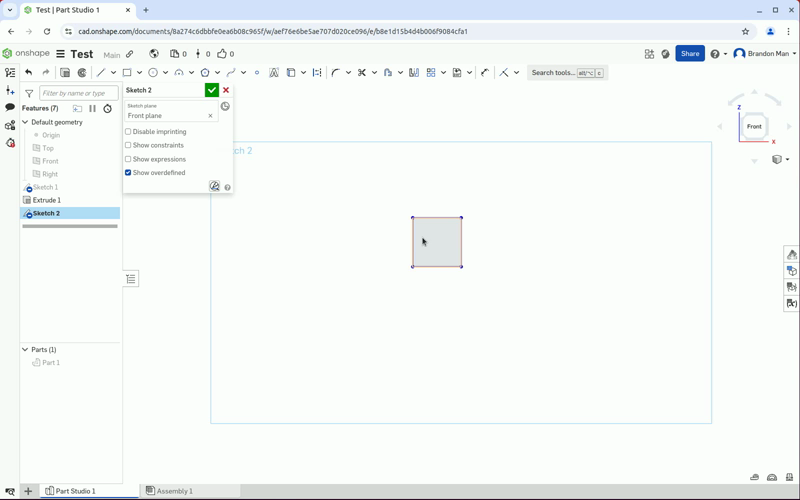
click(422, 237)
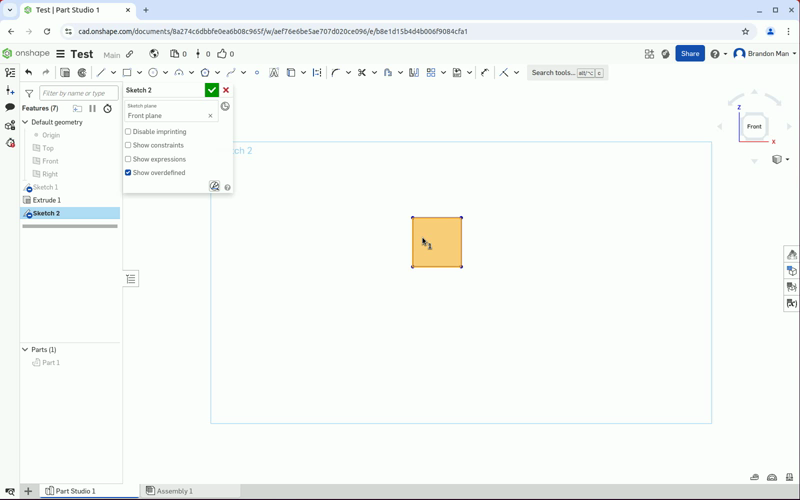
mouse_move(73, 352)
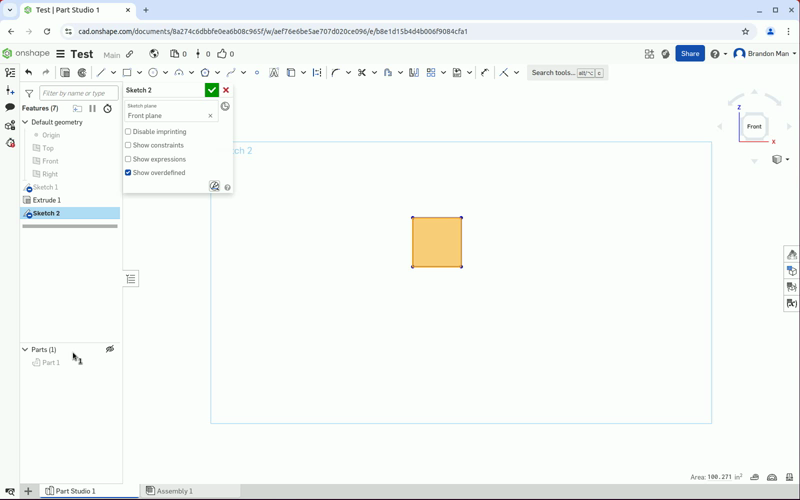
key(shift+y)
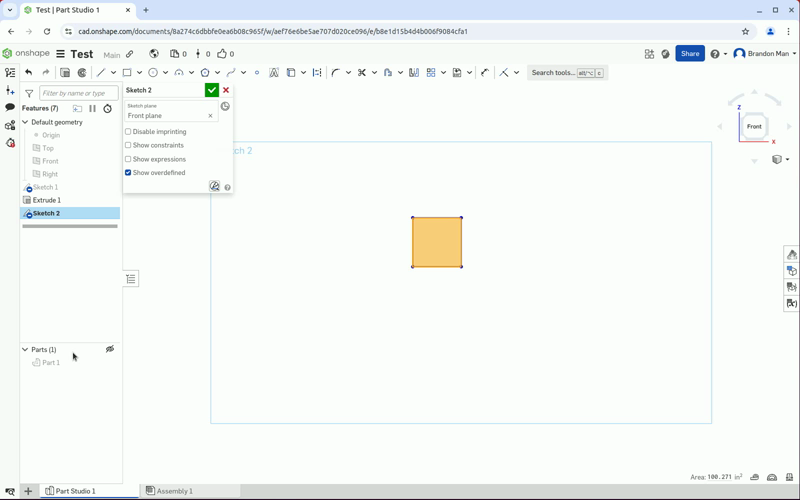
key(shift+e)
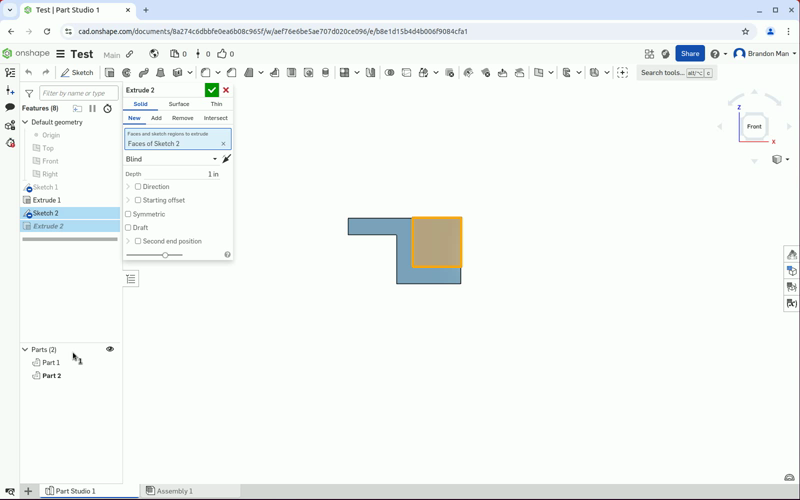
mouse_move(143, 106)
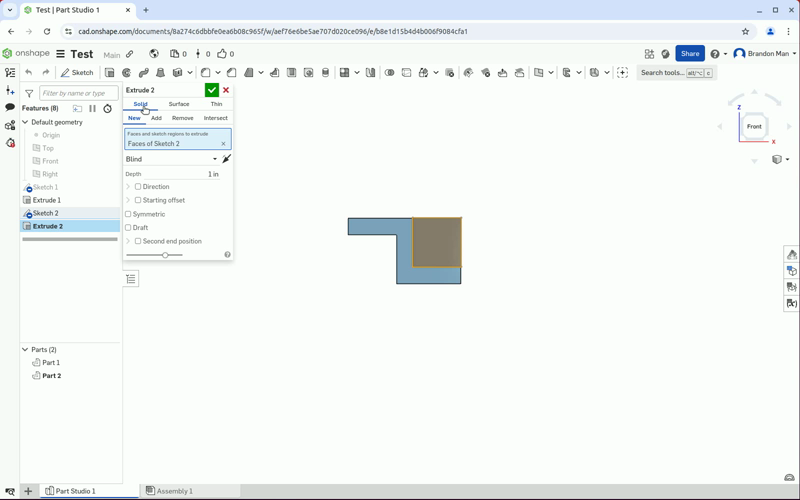
click(143, 106)
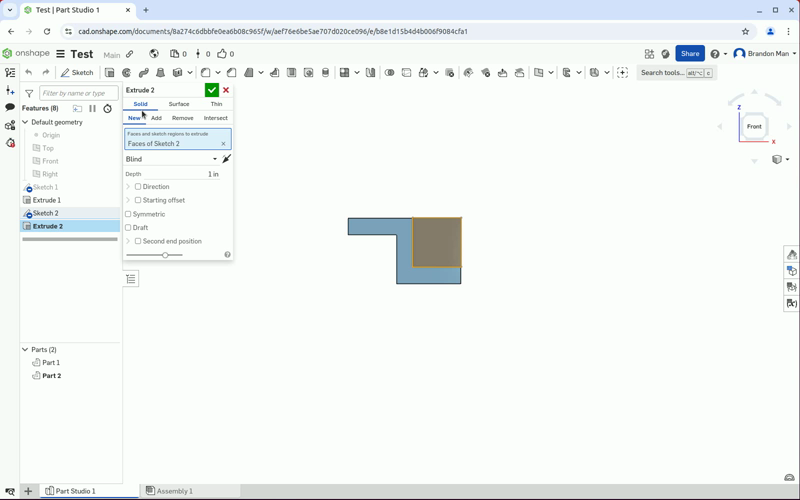
mouse_move(137, 120)
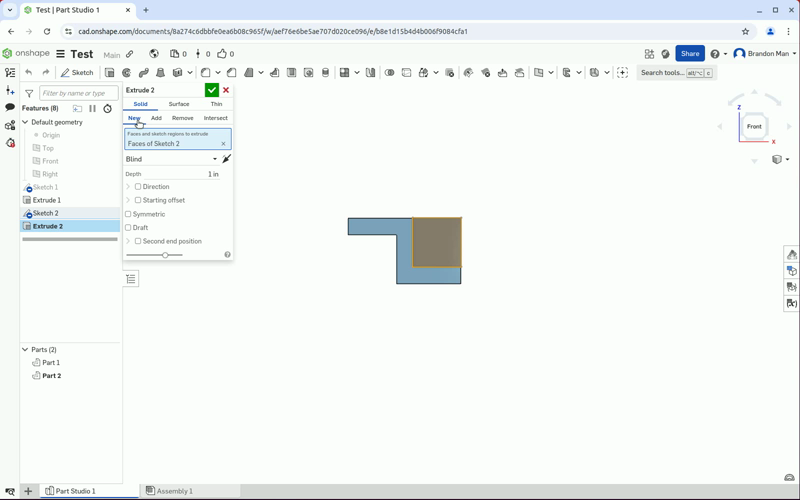
click(137, 120)
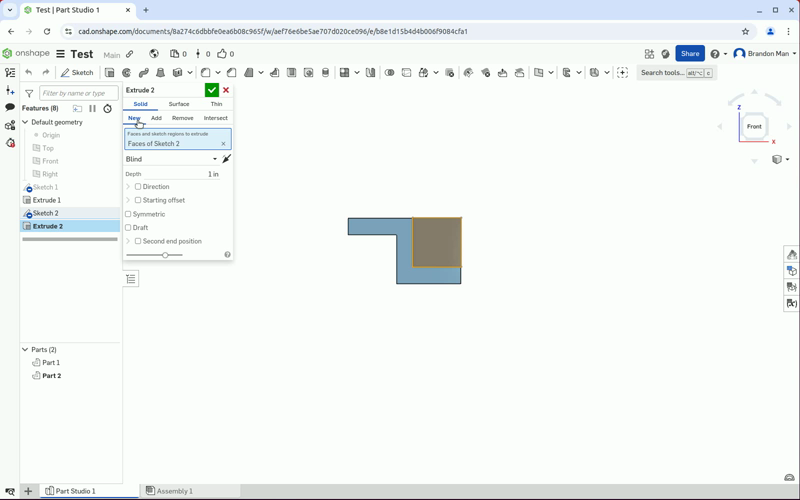
key(tab, 4)
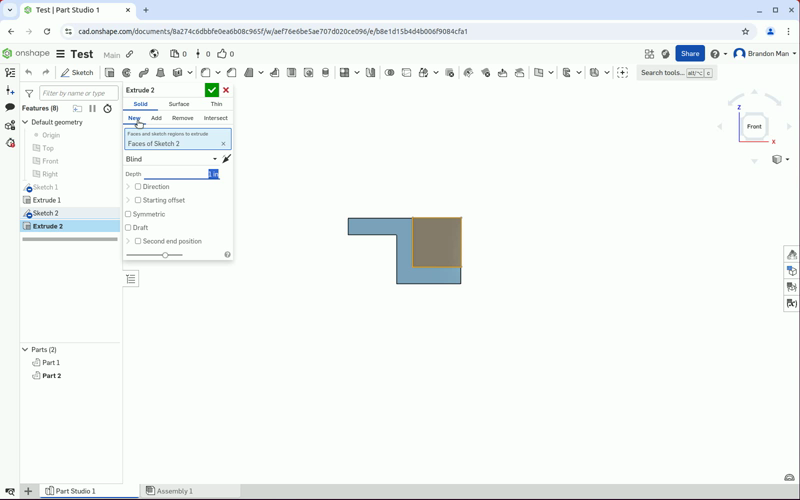
text(-9.869)
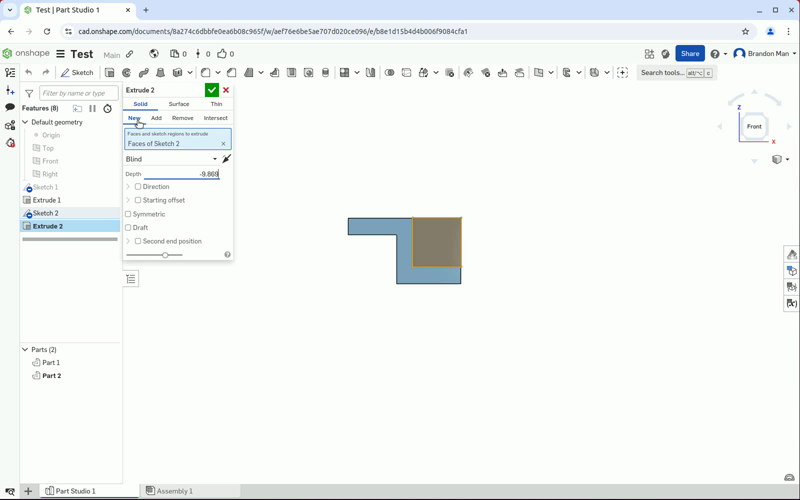
key(enter)
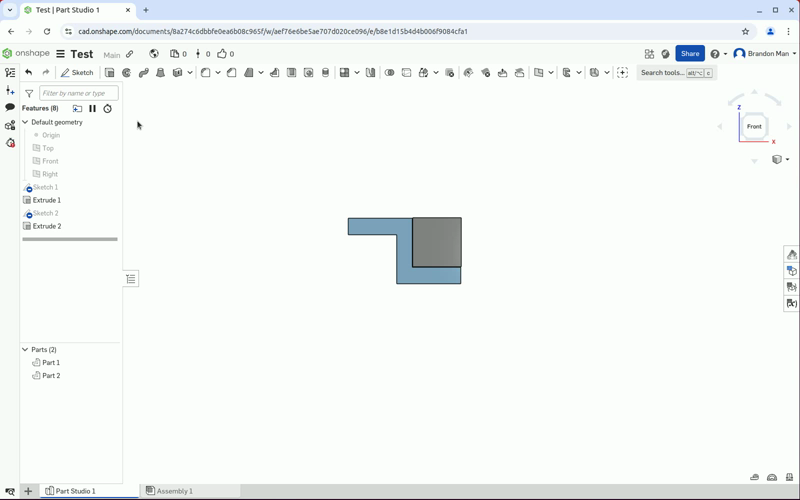
key(shift+h)
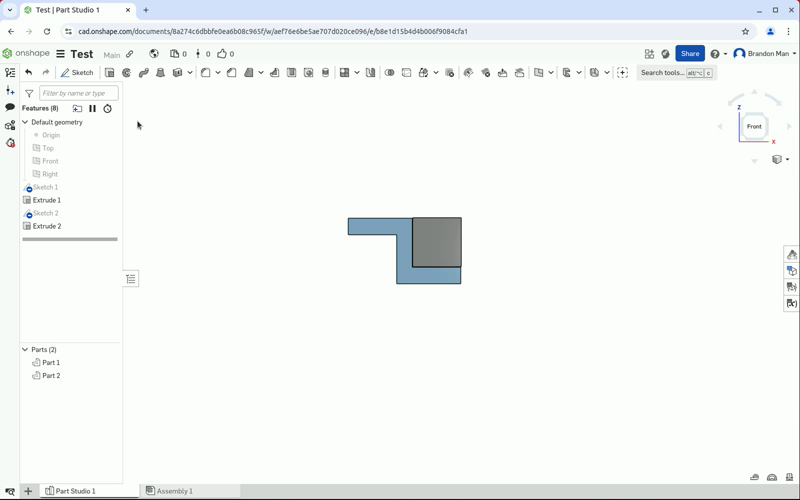
key(shift+h)
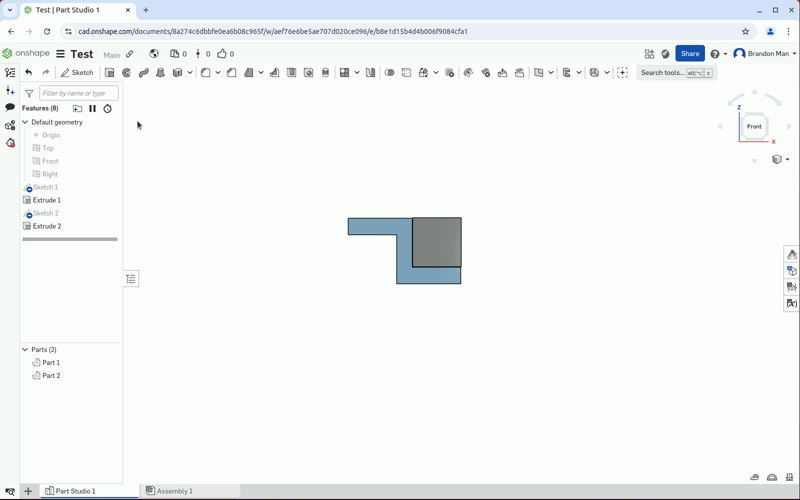
mouse_move(73, 189)
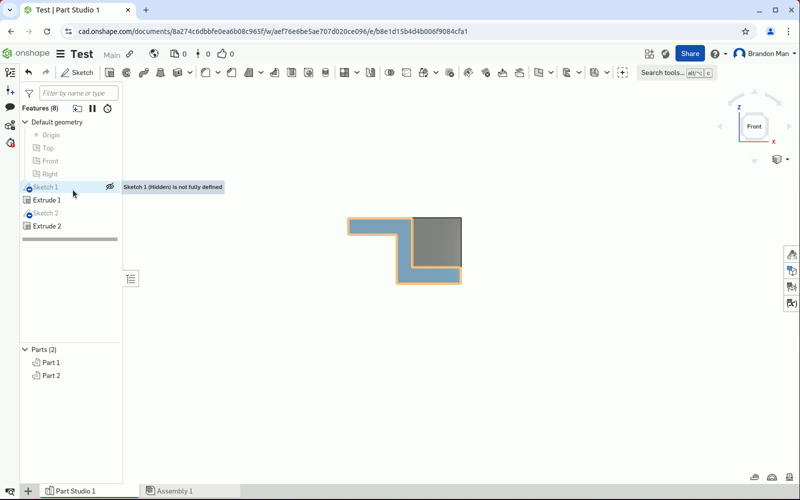
click(73, 189)
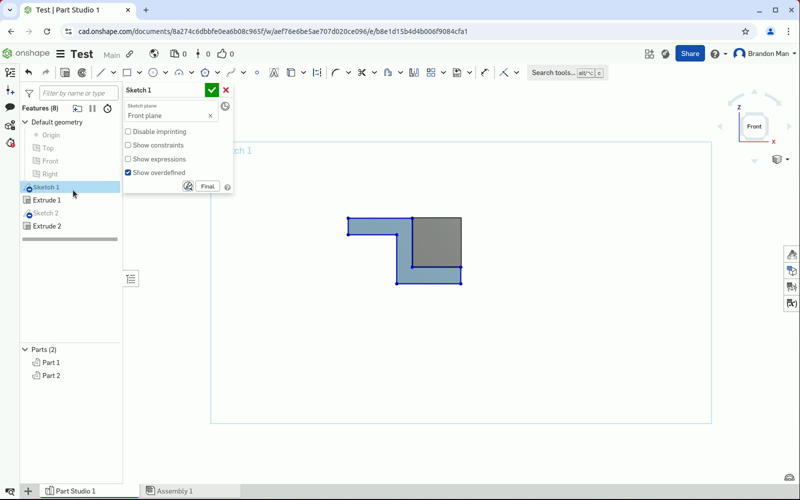
mouse_move(229, 92)
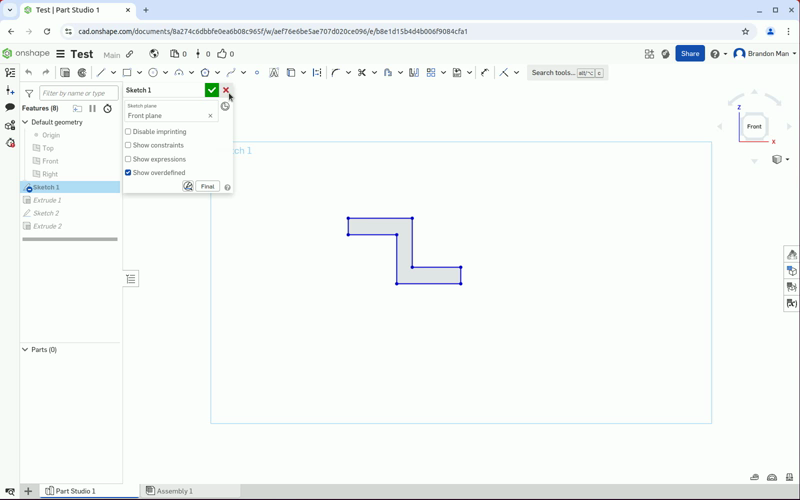
click(229, 92)
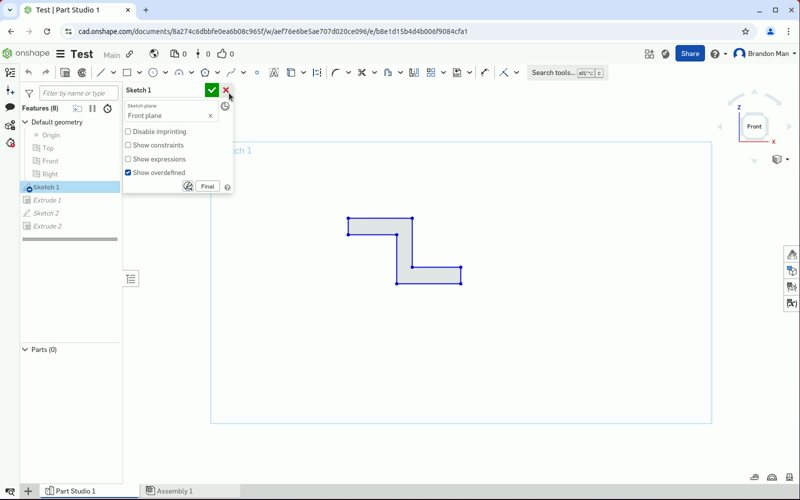
key(shift+s)
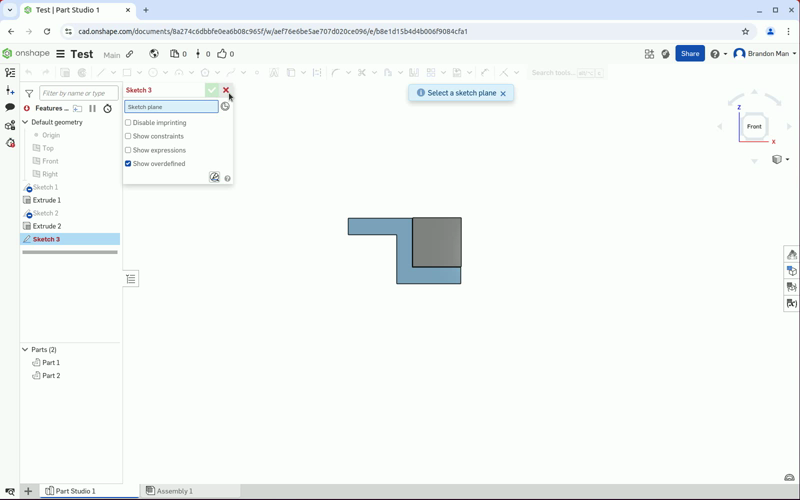
mouse_move(73, 163)
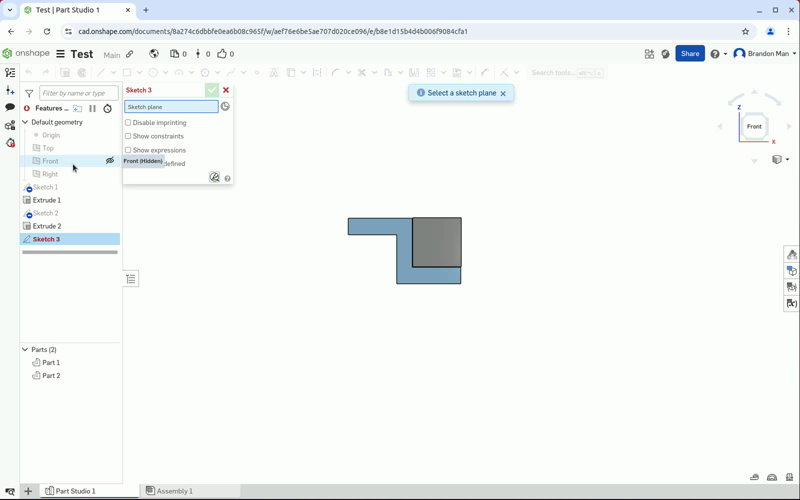
click(73, 163)
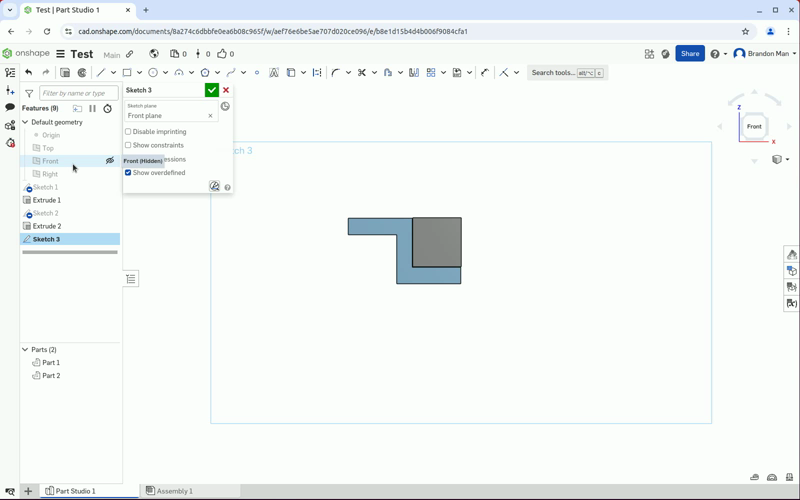
mouse_move(73, 352)
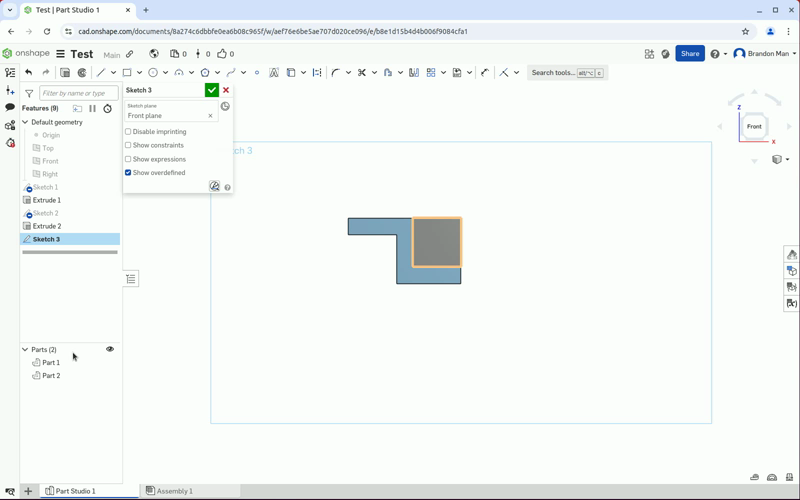
key(y)
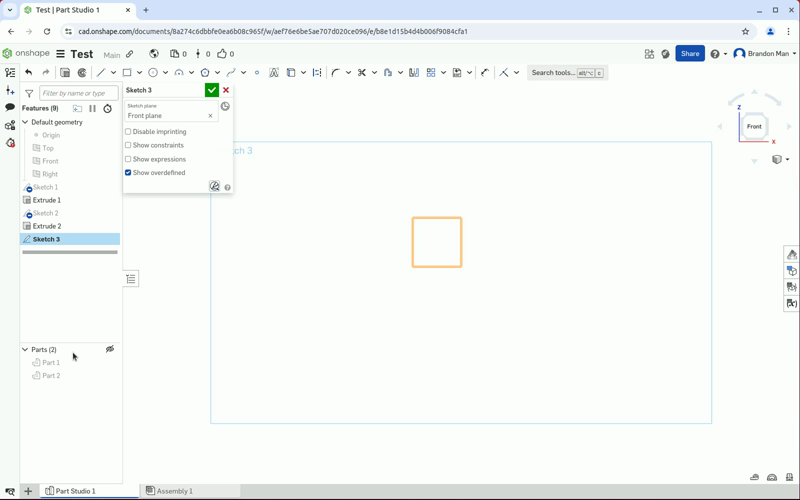
key(l)
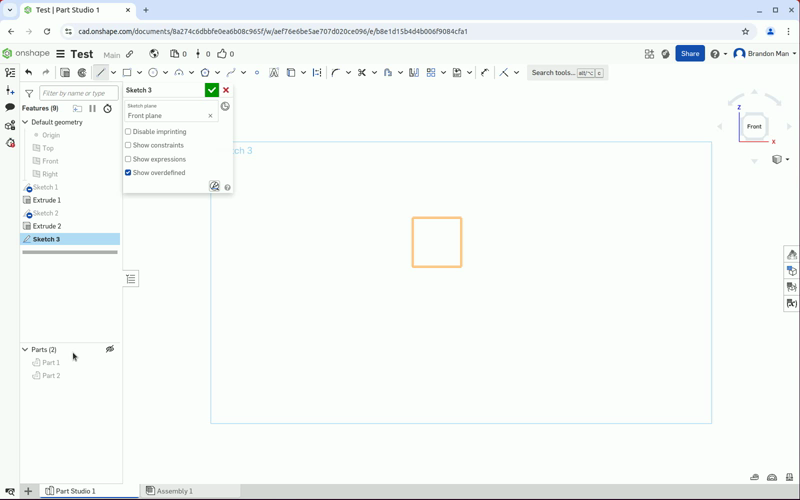
key_down(shift)
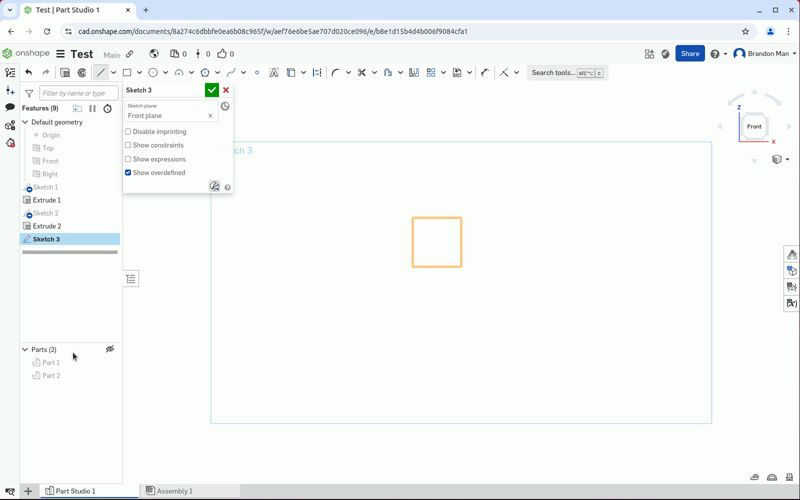
mouse_move(412, 266)
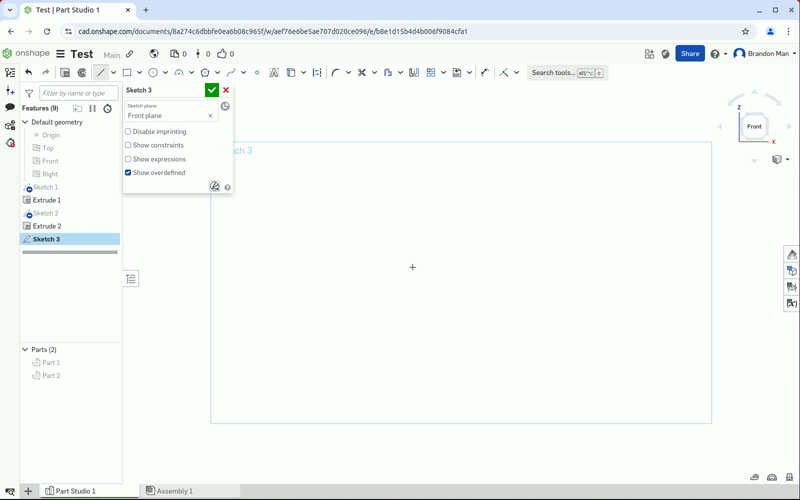
click(412, 266)
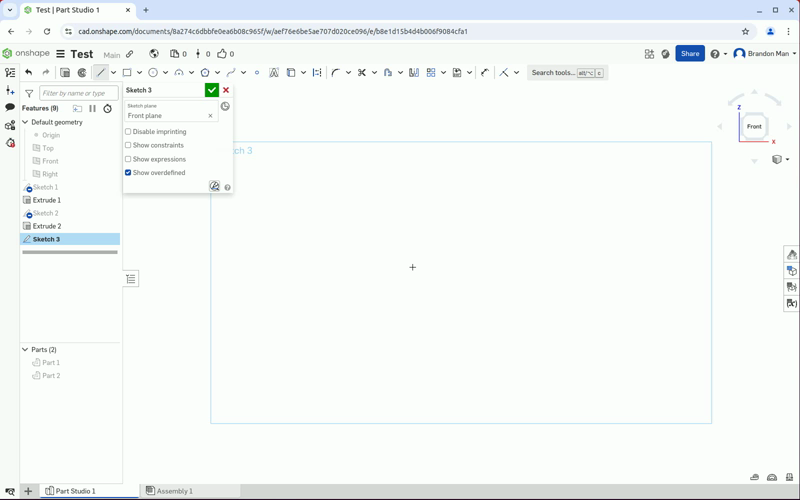
key_up(shift)
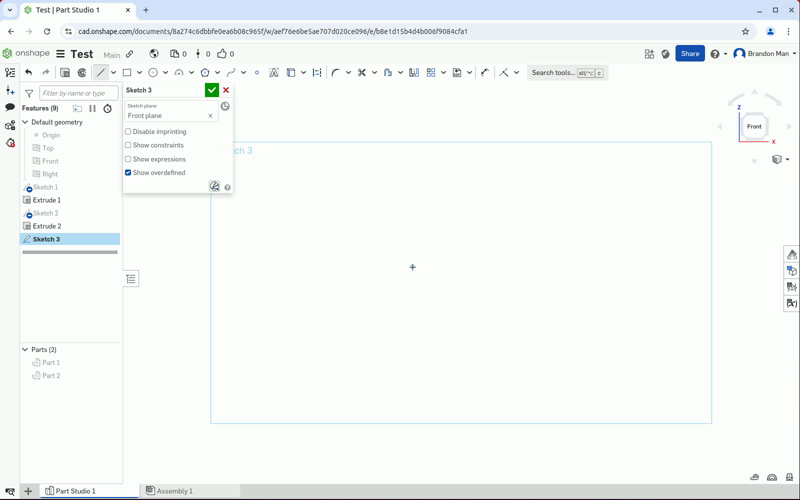
key_down(shift)
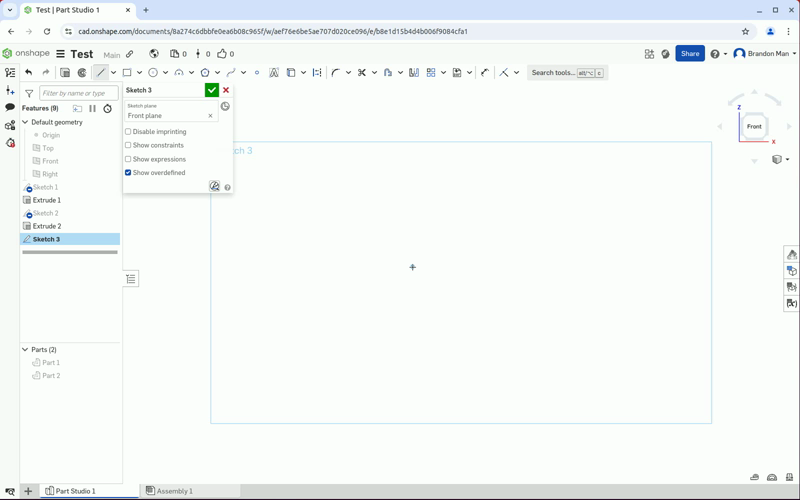
mouse_move(442, 266)
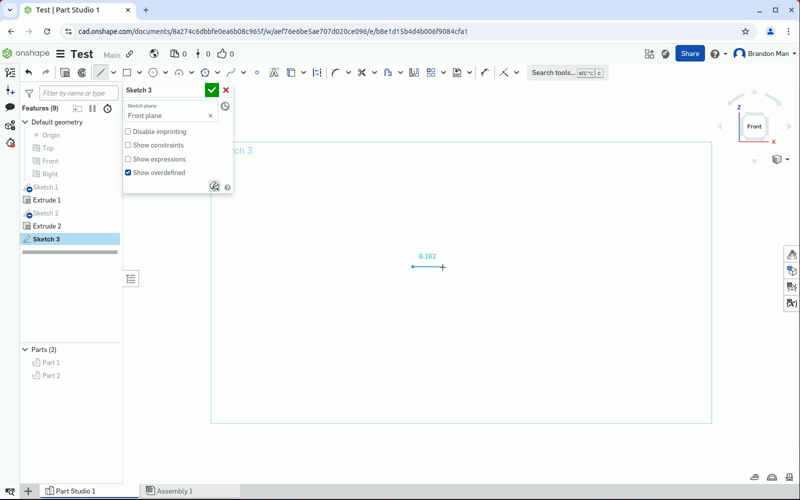
mouse_move(461, 266)
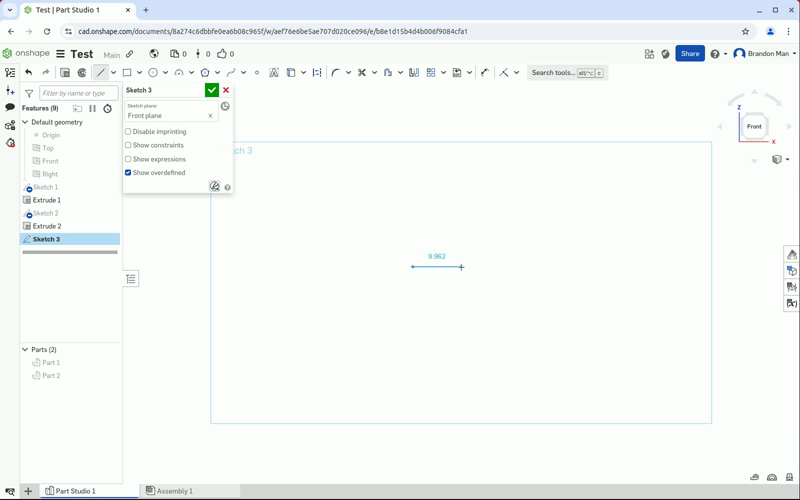
click(461, 266)
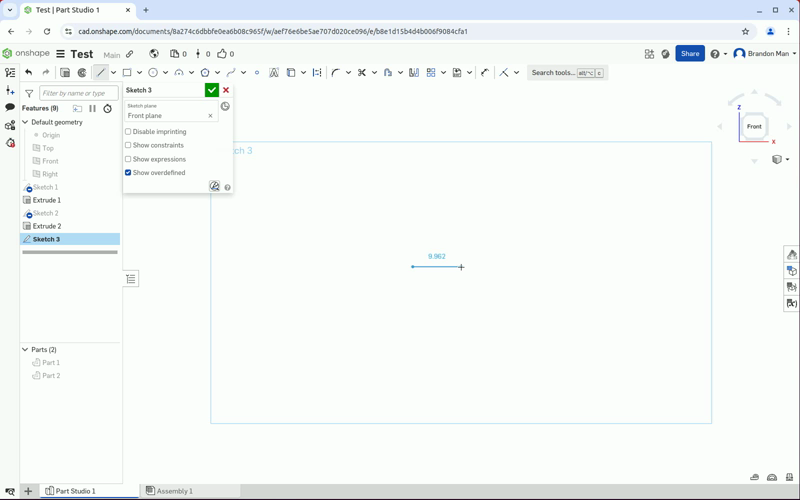
key_up(shift)
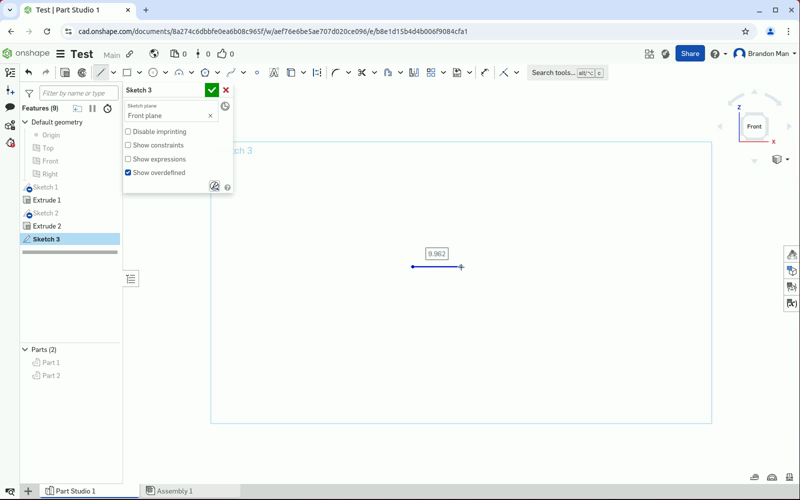
key_down(shift)
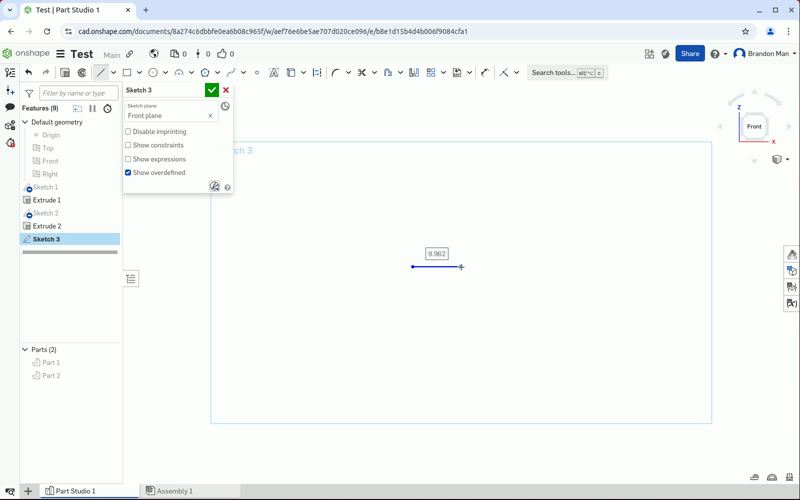
mouse_move(491, 266)
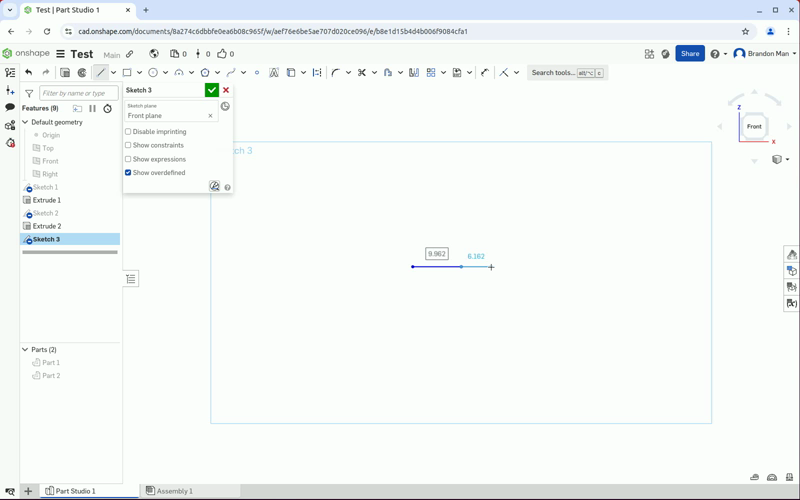
mouse_move(461, 217)
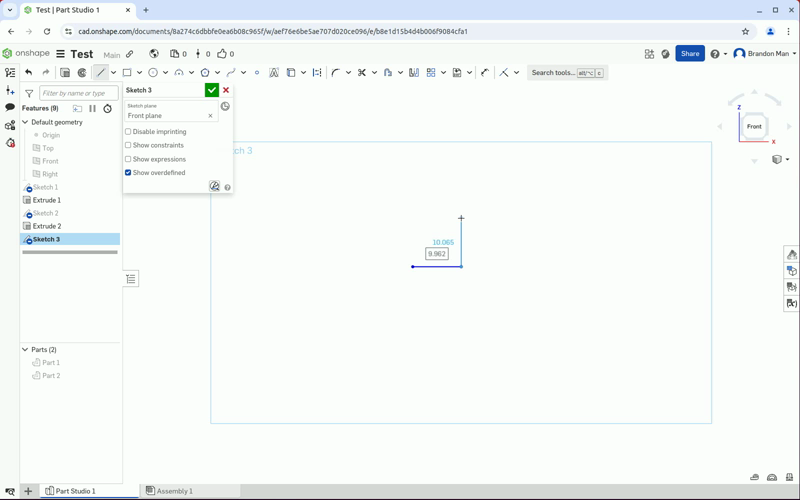
click(461, 217)
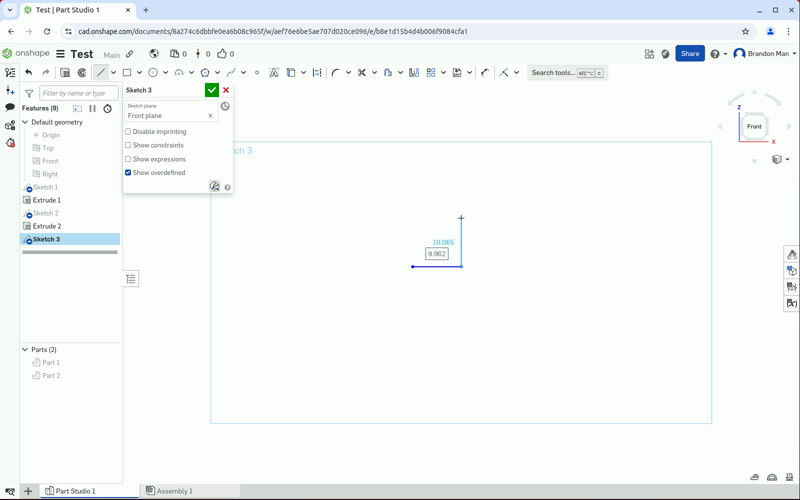
key_up(shift)
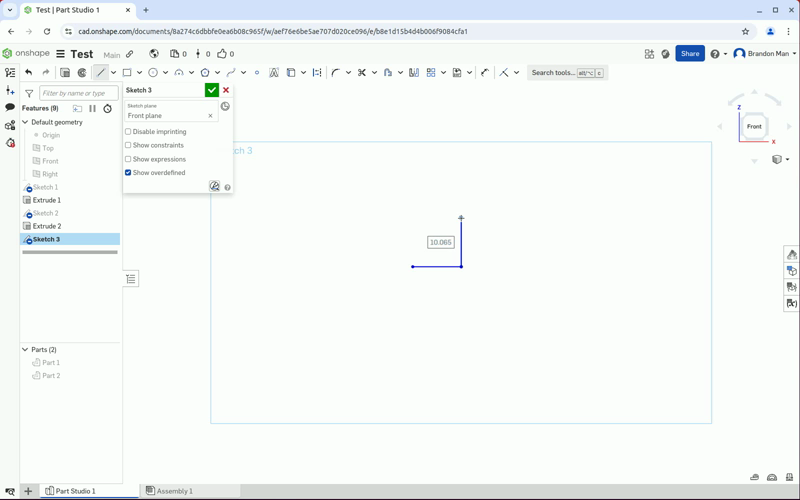
key_down(shift)
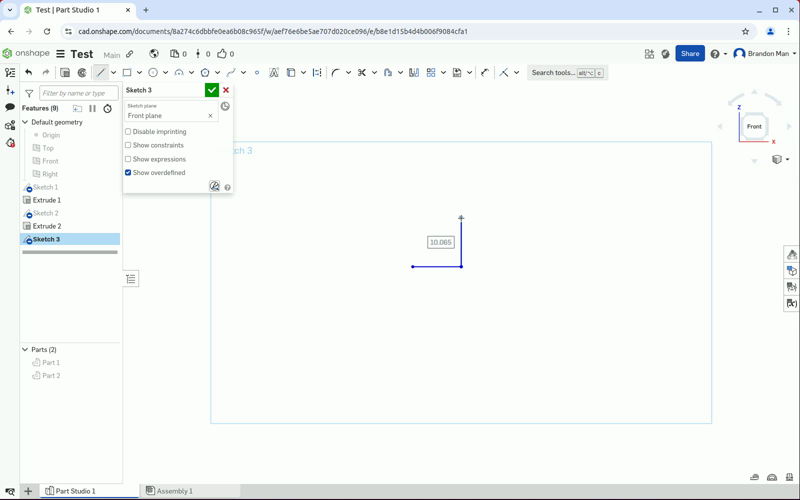
mouse_move(491, 217)
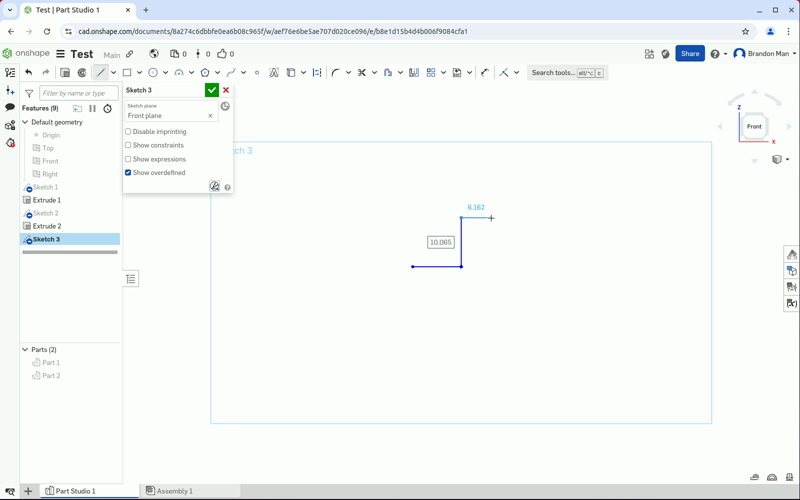
mouse_move(412, 217)
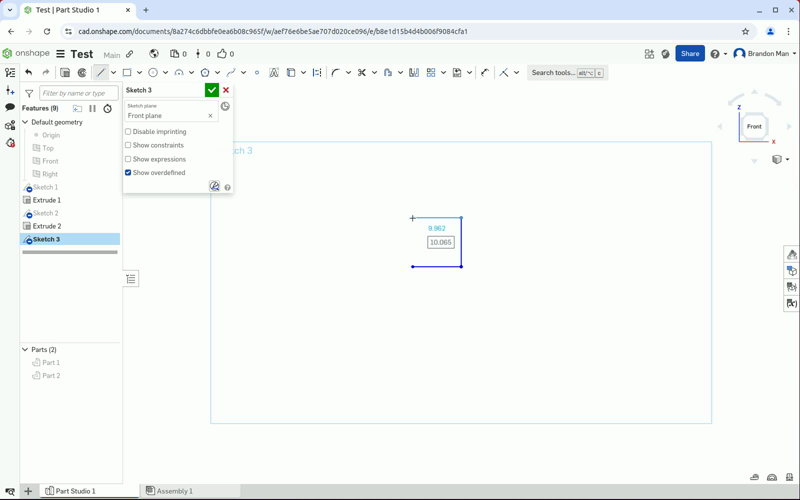
click(412, 217)
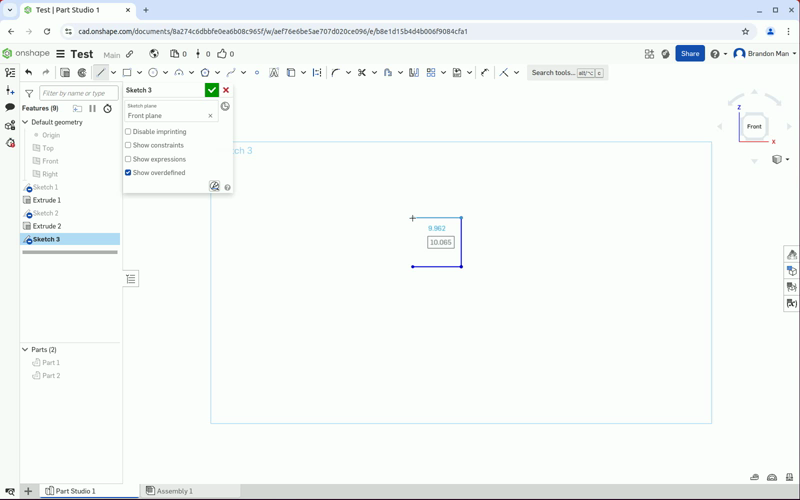
key_up(shift)
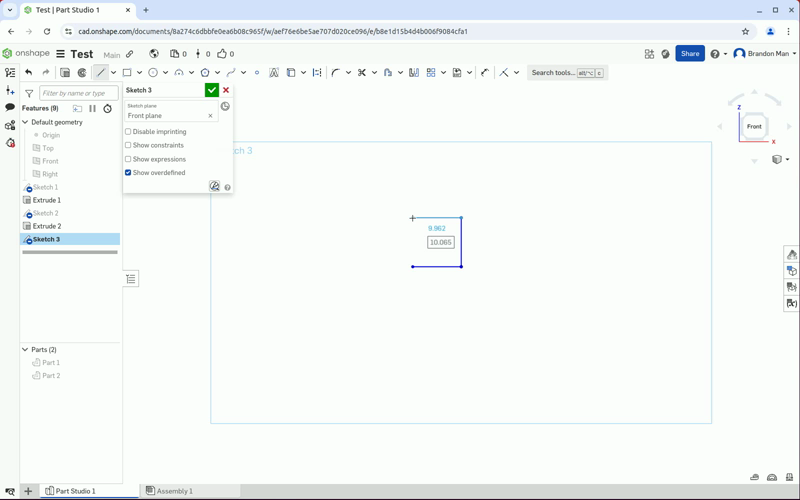
mouse_move(442, 217)
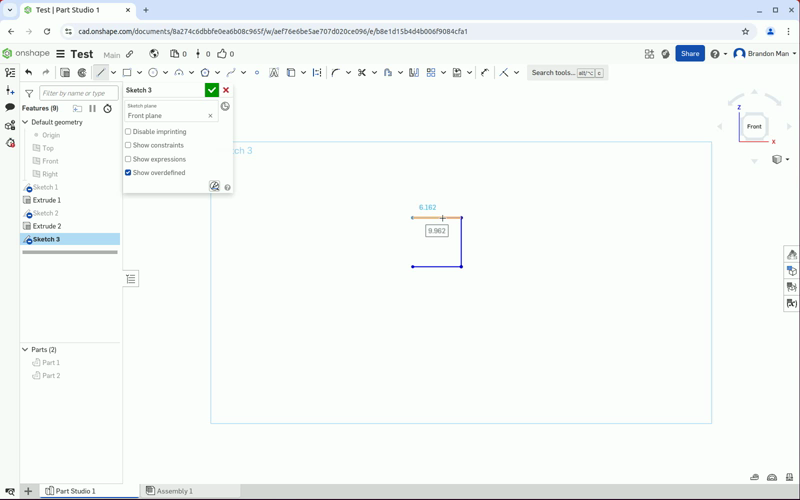
key_down(shift)
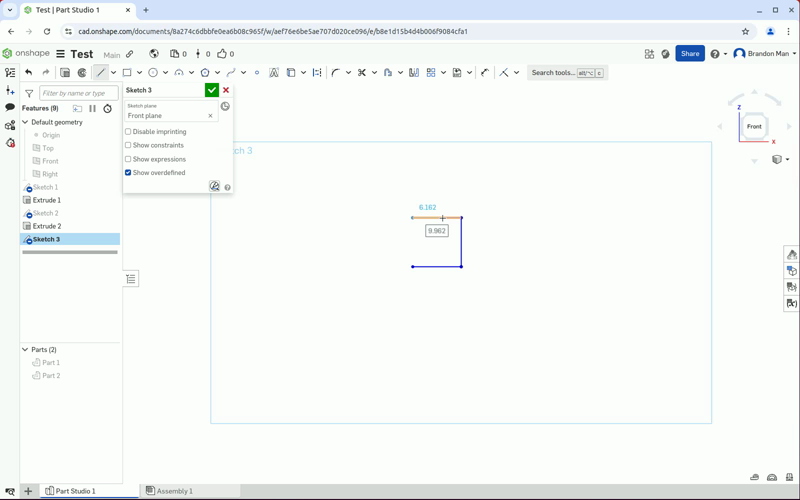
mouse_move(412, 266)
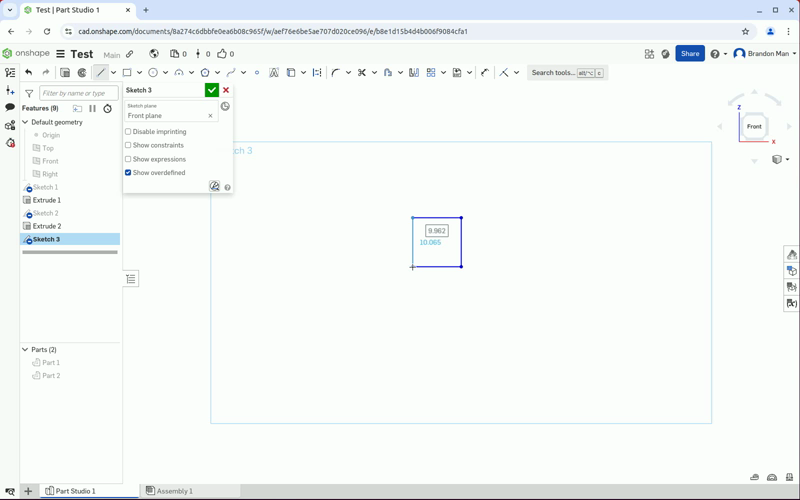
key_up(shift)
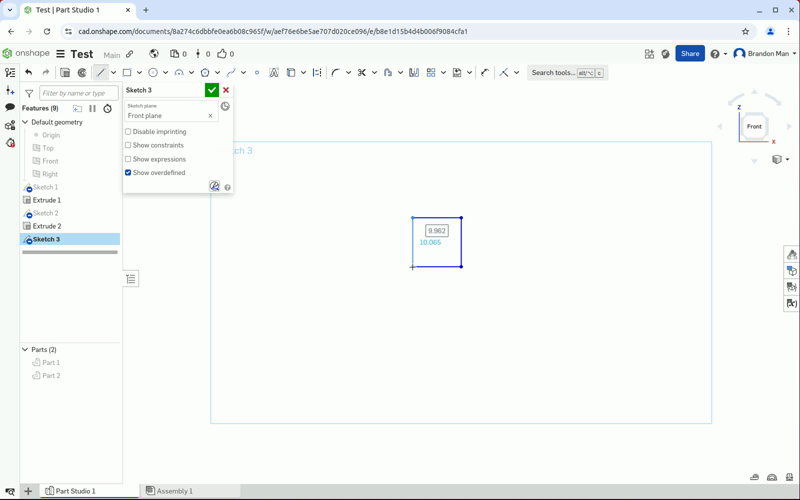
click(412, 266)
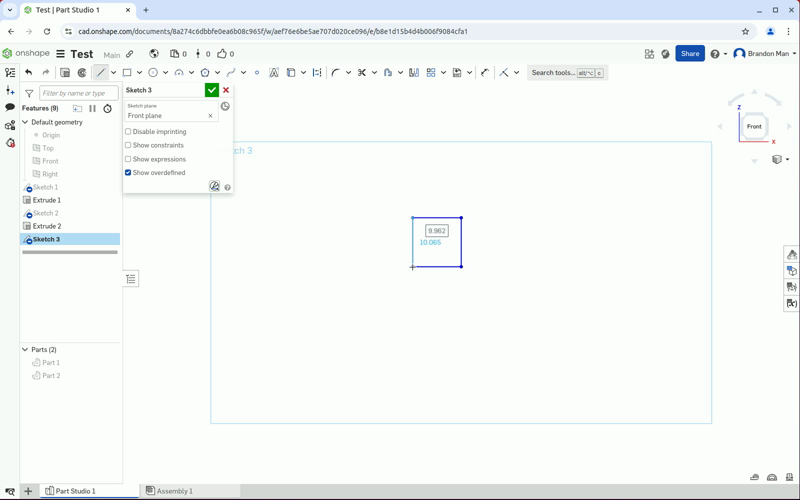
key(esc)
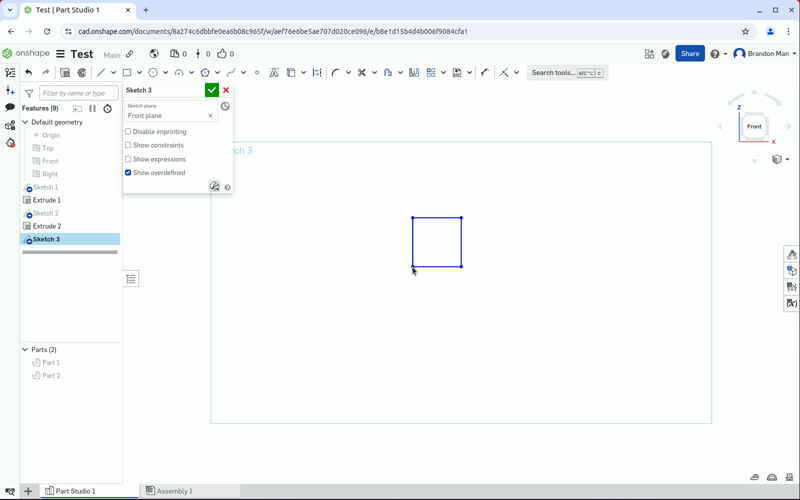
mouse_move(440, 253)
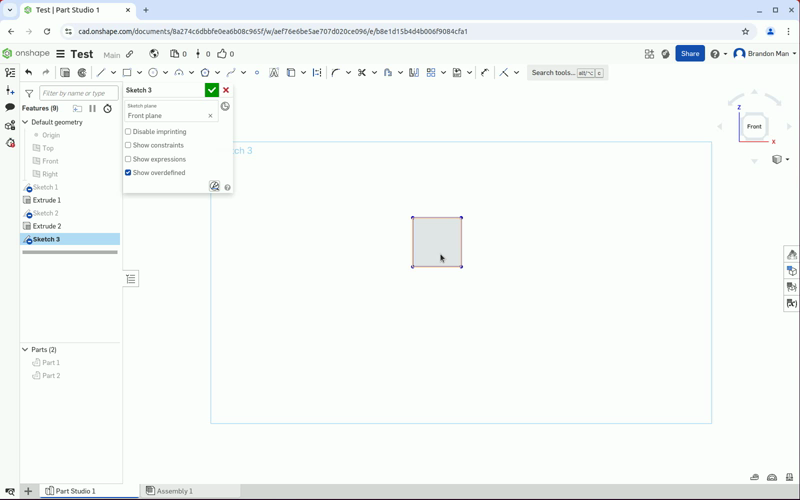
click(440, 253)
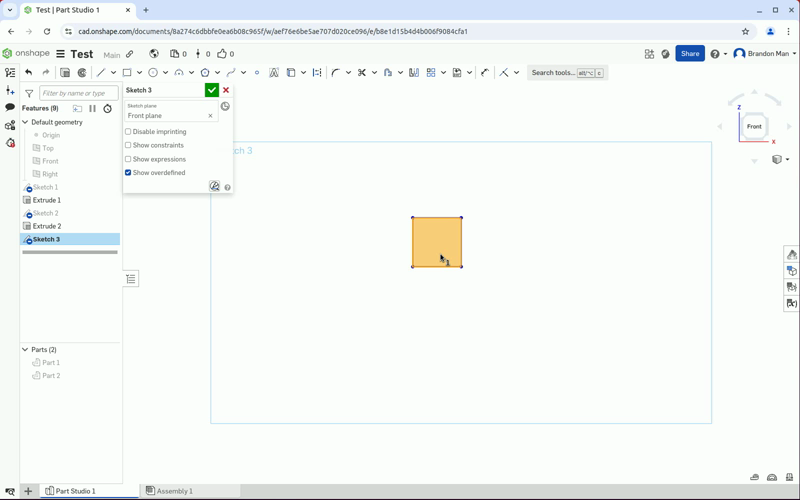
mouse_move(73, 352)
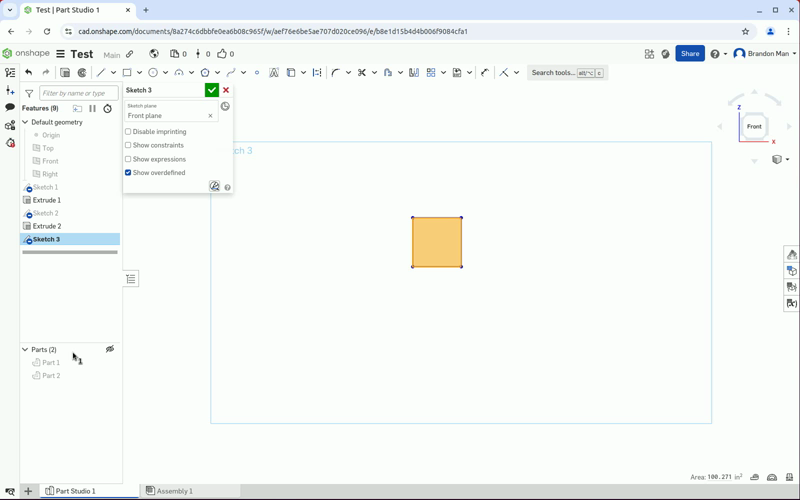
key(shift+y)
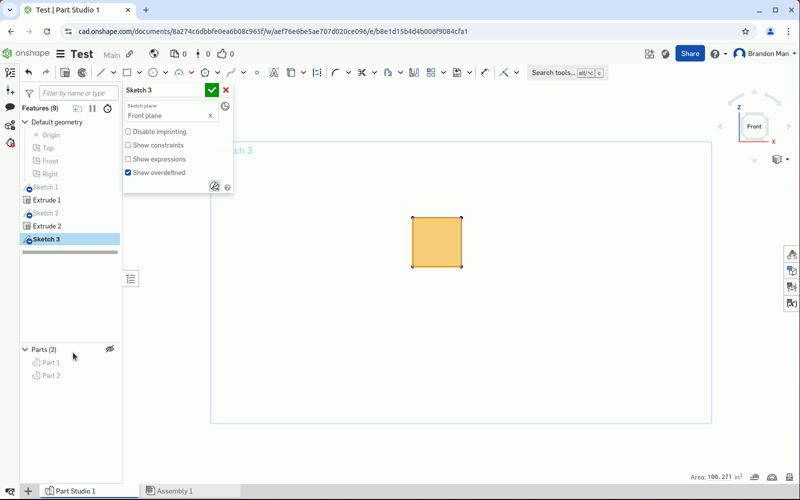
key(shift+e)
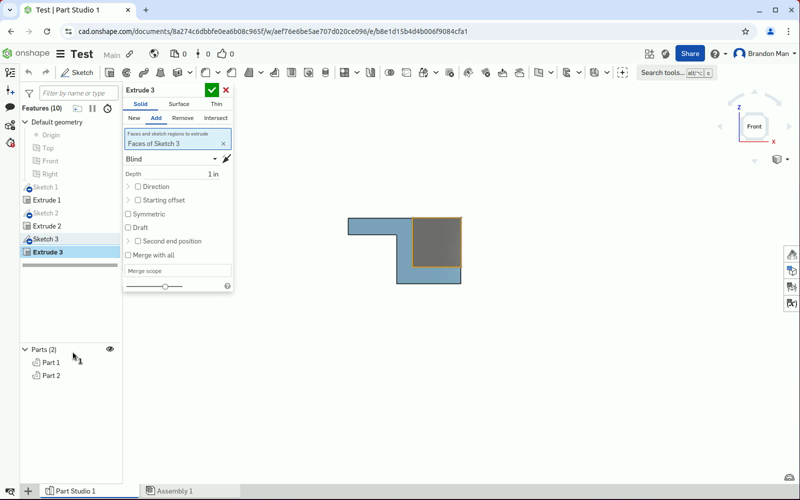
mouse_move(143, 106)
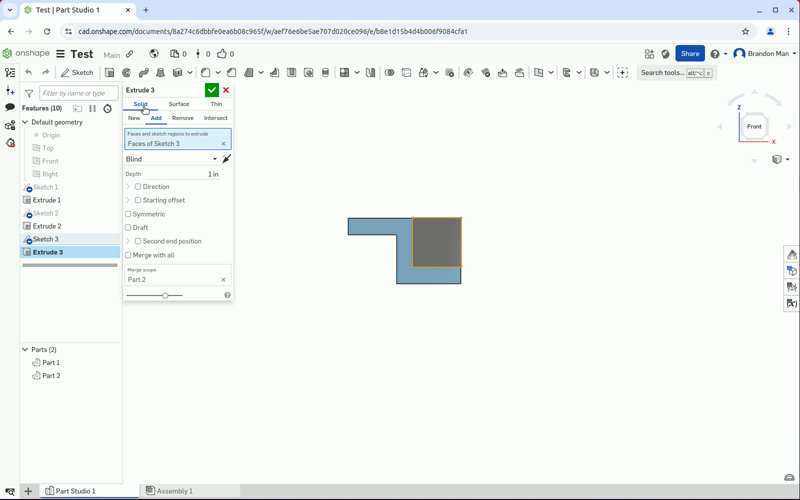
click(143, 106)
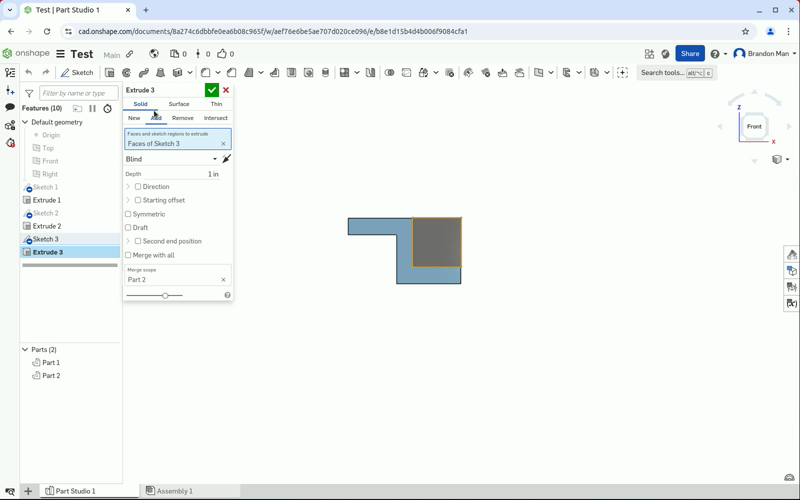
mouse_move(186, 120)
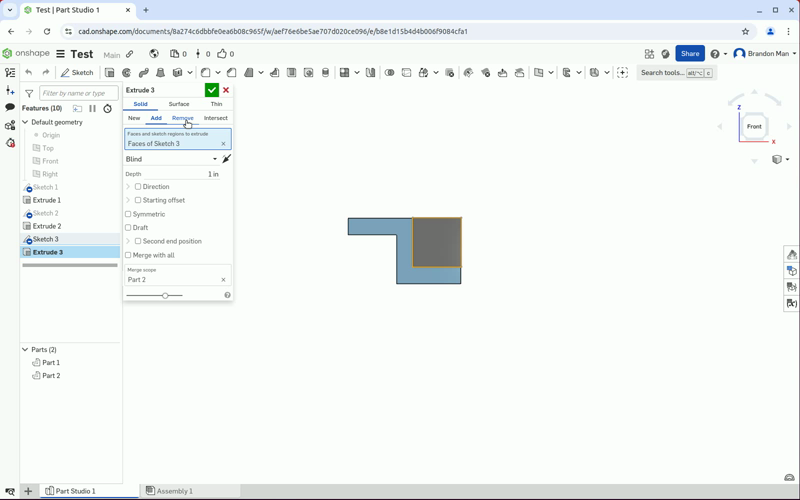
click(186, 120)
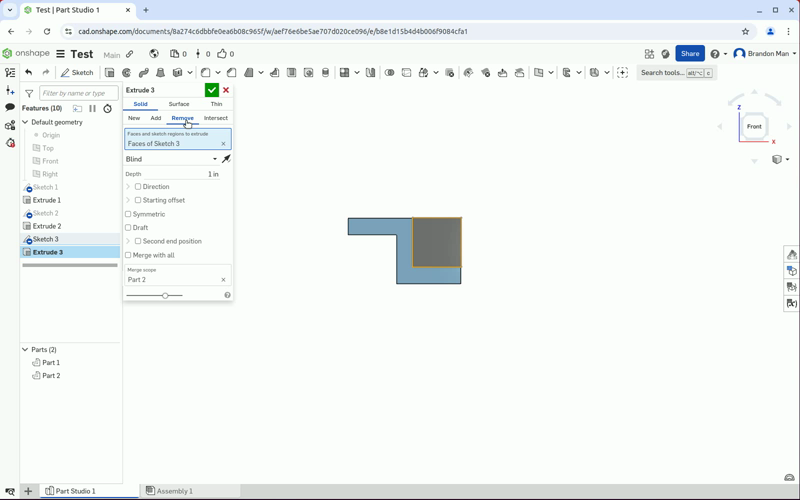
key(tab, 4)
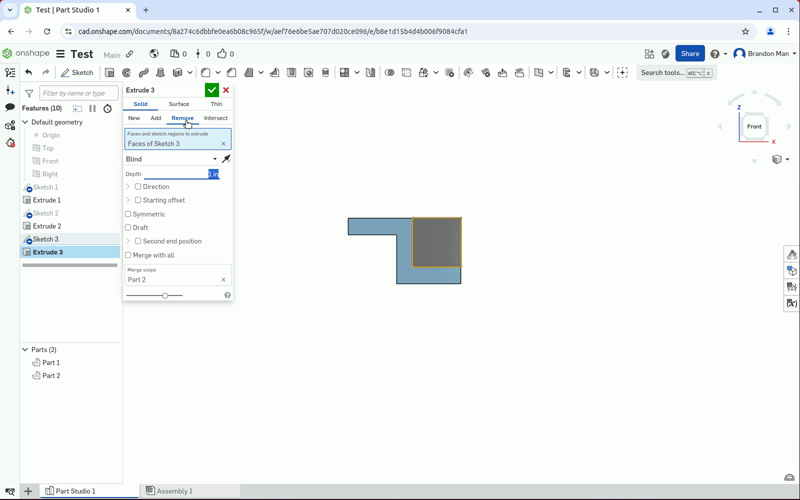
text(6.499)
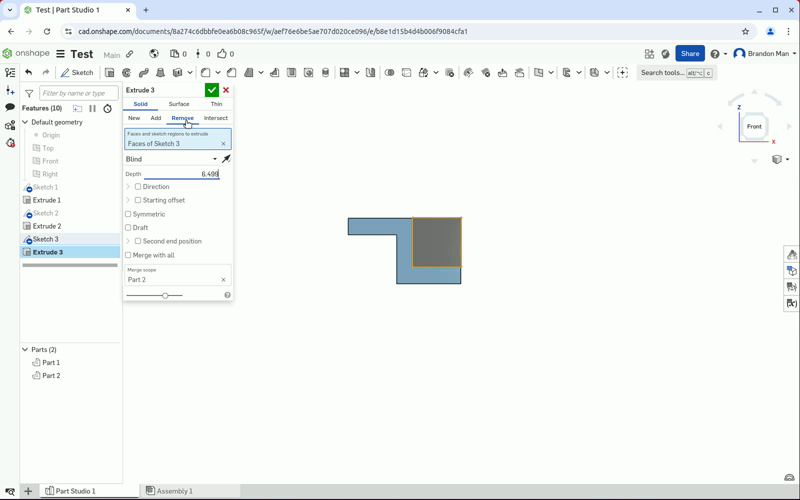
key(tab, 6)
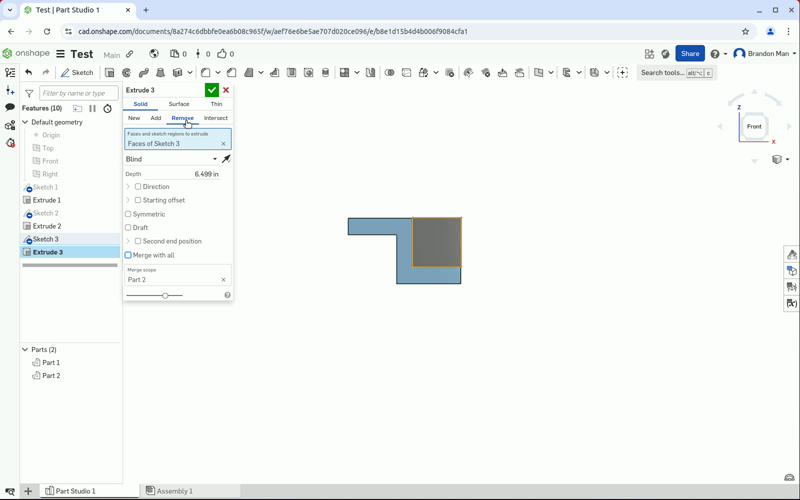
key(space)
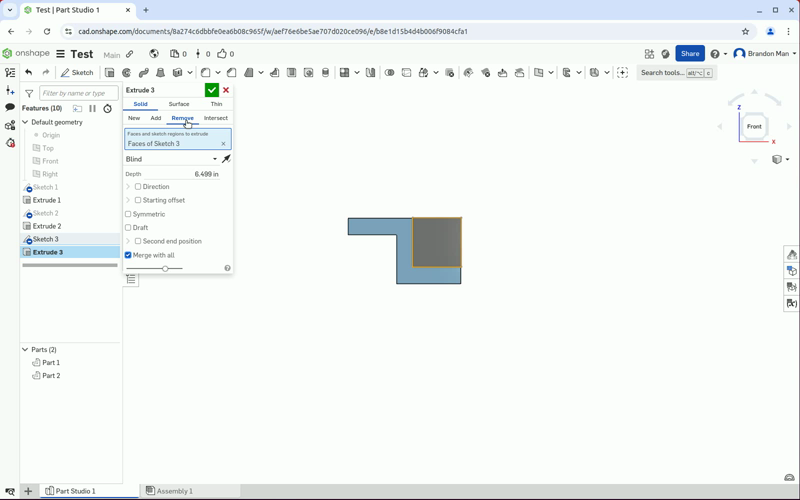
key(enter)
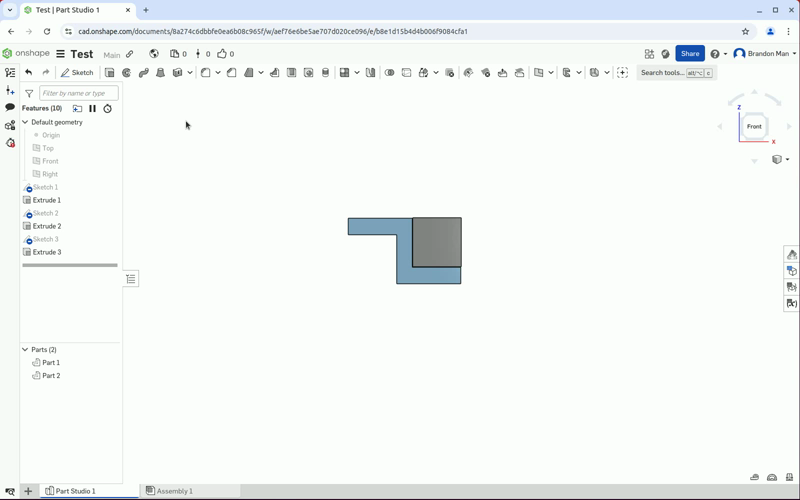
key(shift+h)
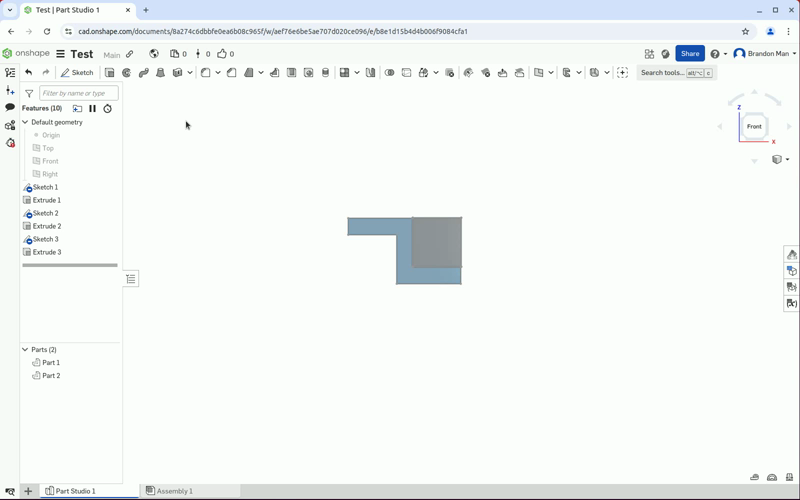
key(shift+h)
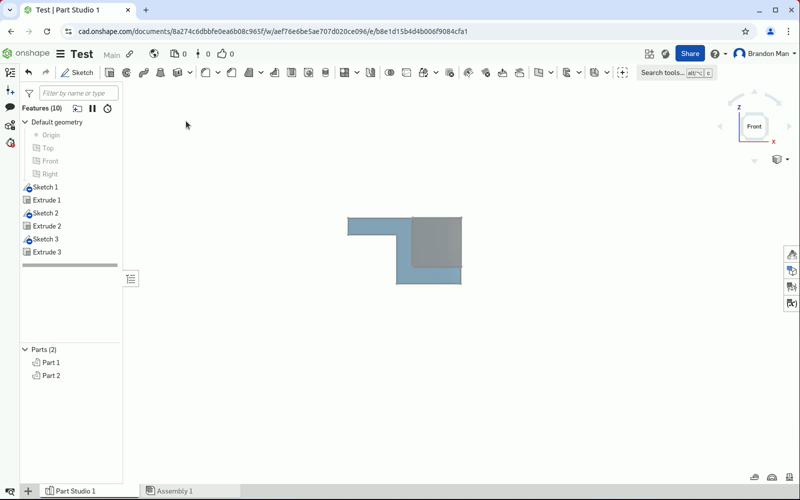
key(shift+7)
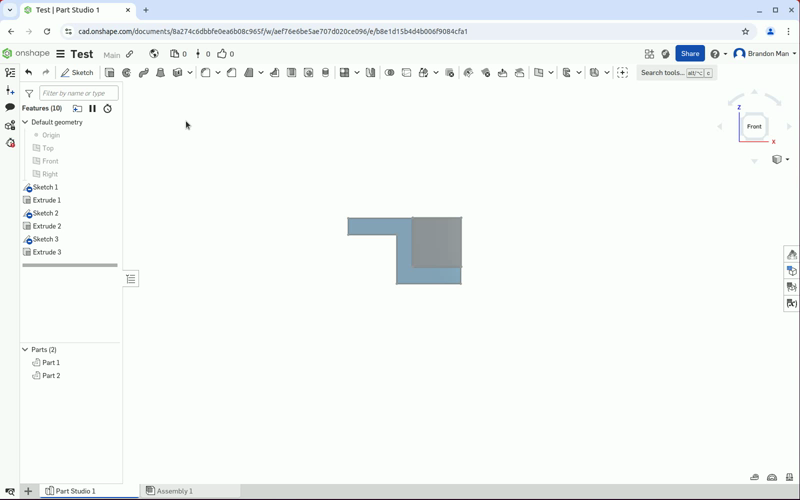
key(left, 2)
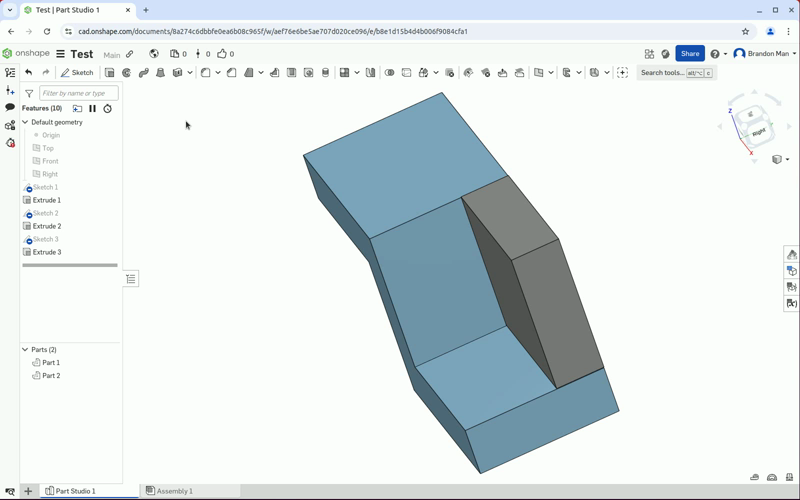
key(down, 2)
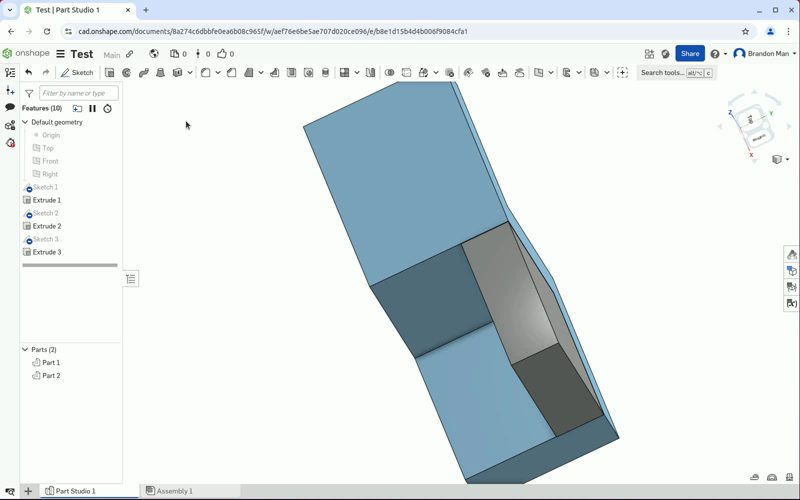
key(up, 2)
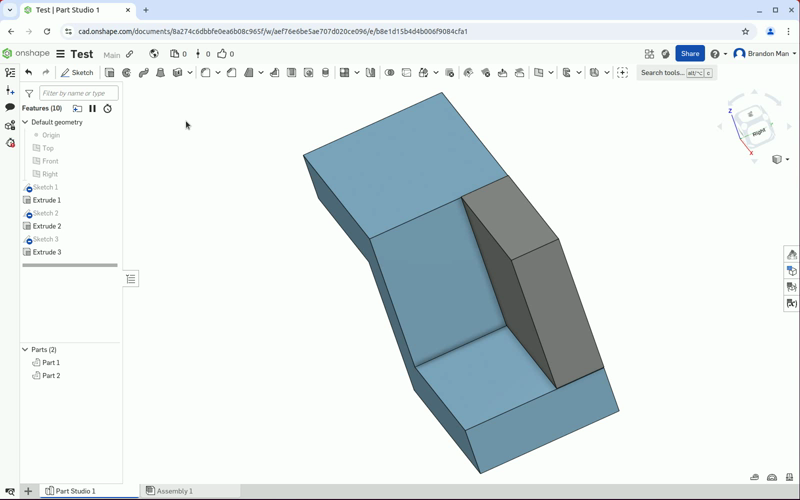
key(right, 2)
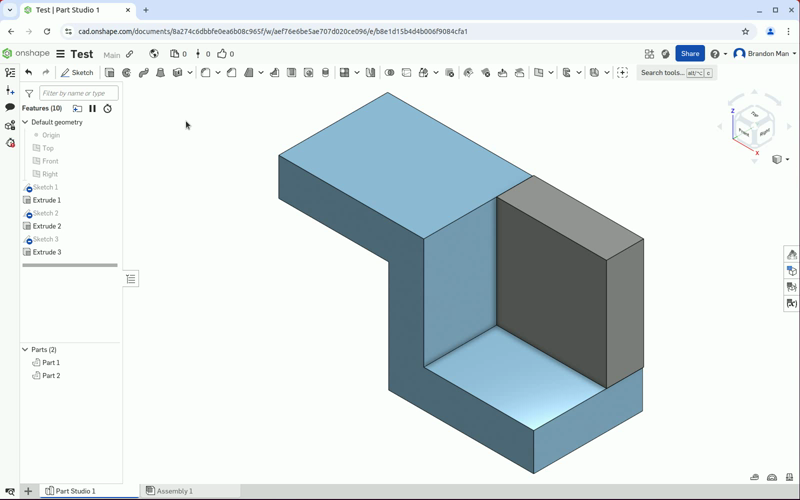
mouse_move(73, 189)
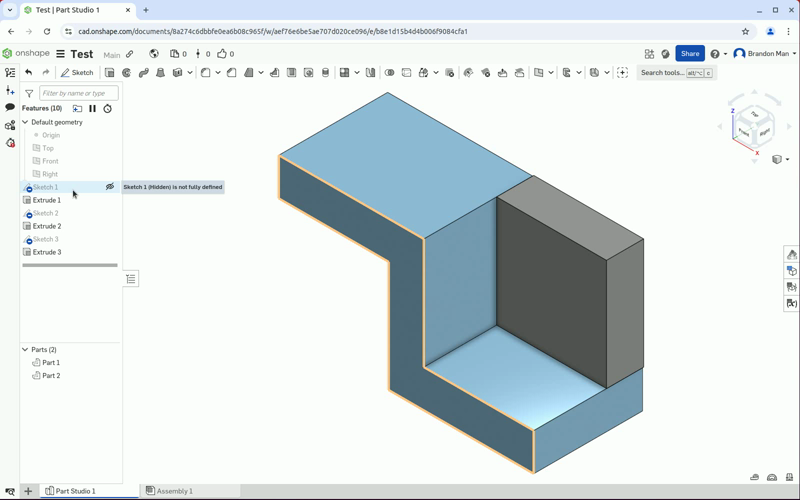
click(73, 189)